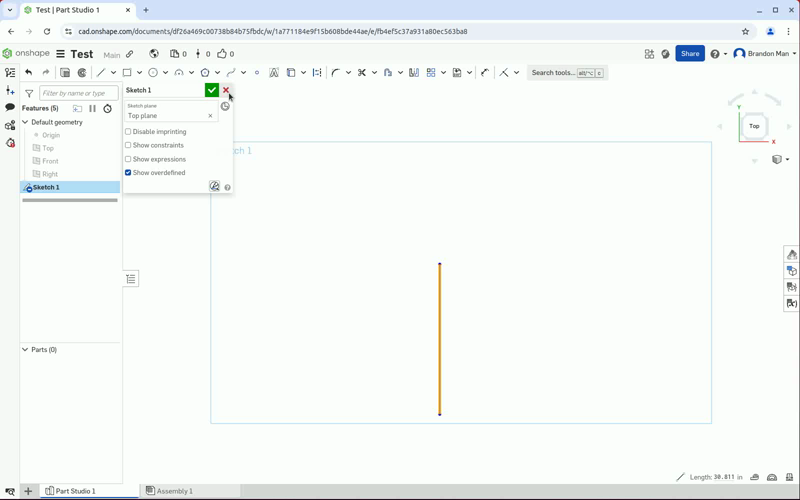
key(shift+h)
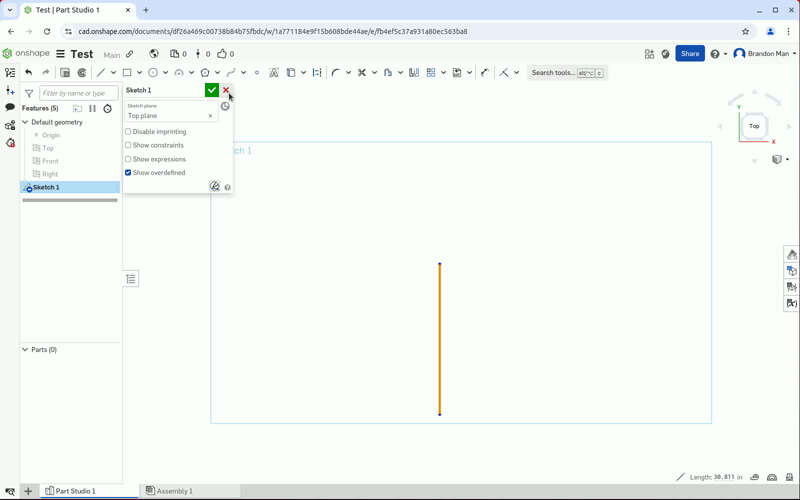
key(shift+s)
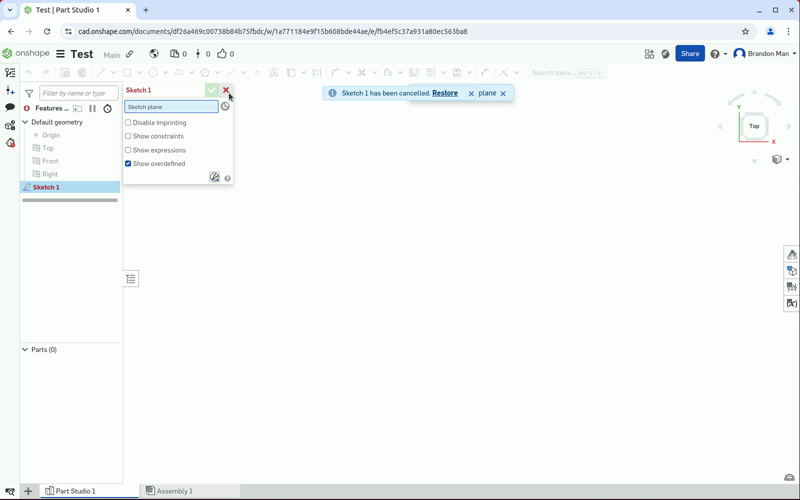
mouse_move(73, 150)
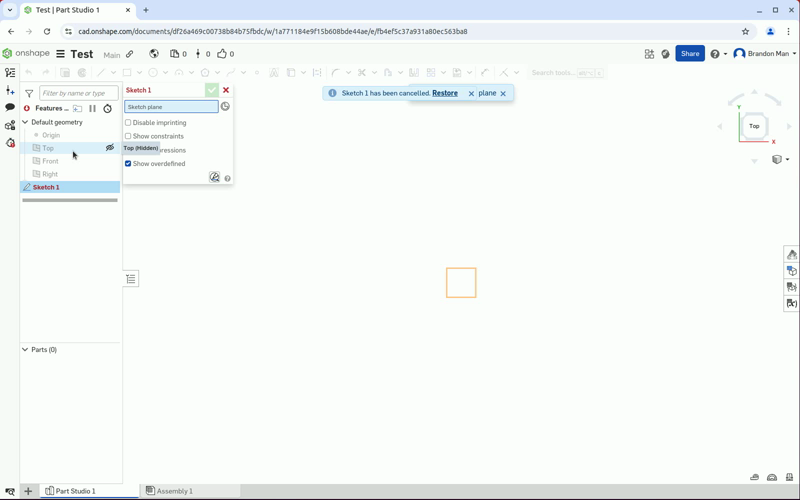
click(73, 150)
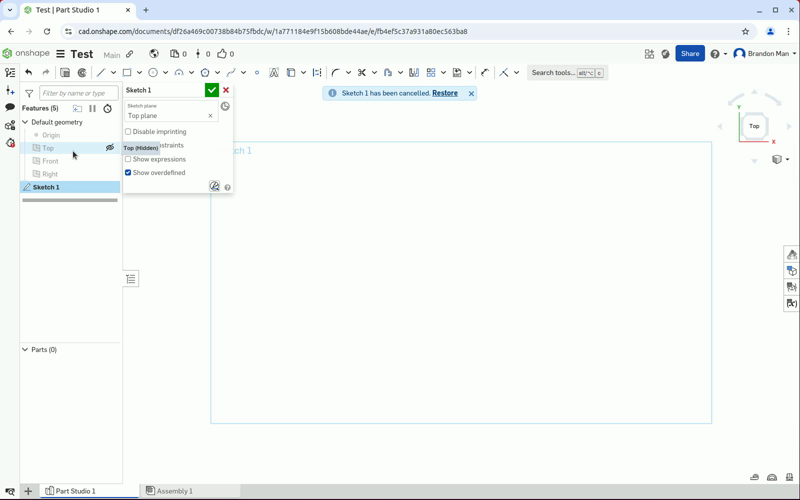
mouse_move(73, 352)
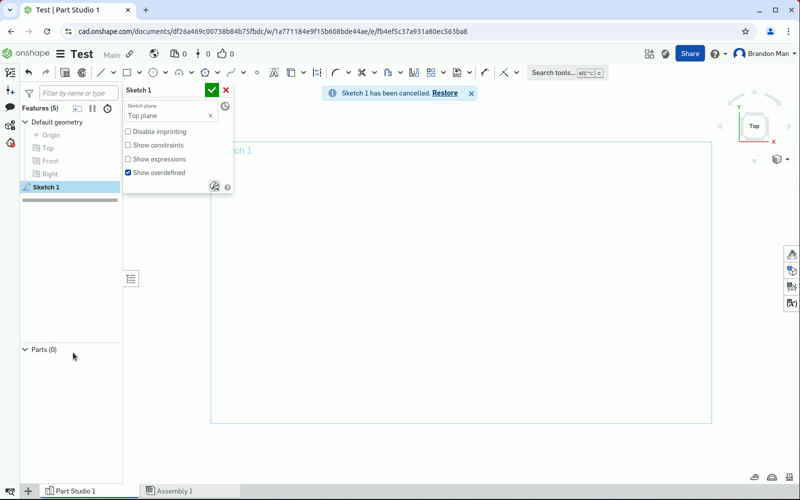
key(y)
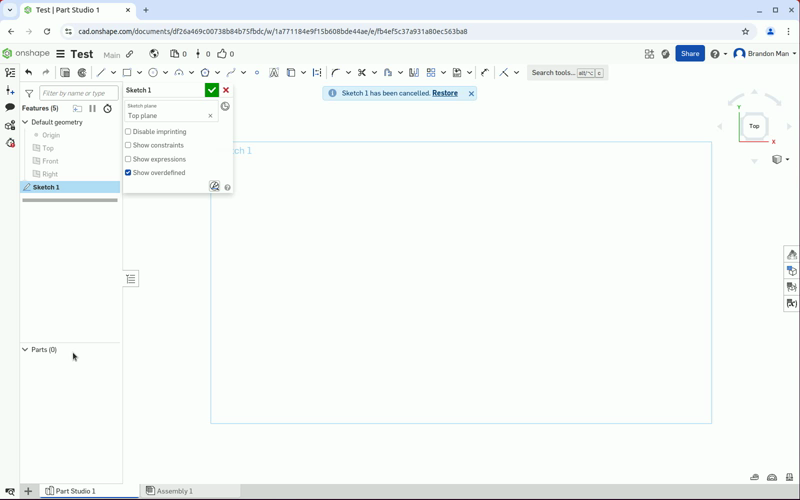
key(c)
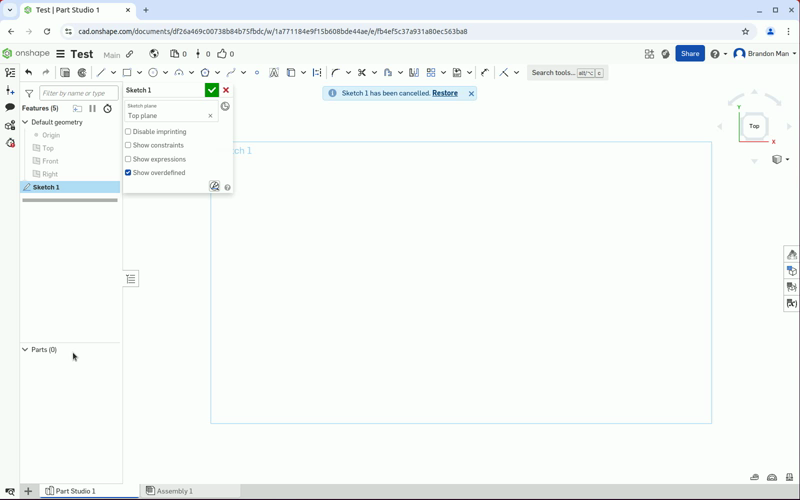
key_down(shift)
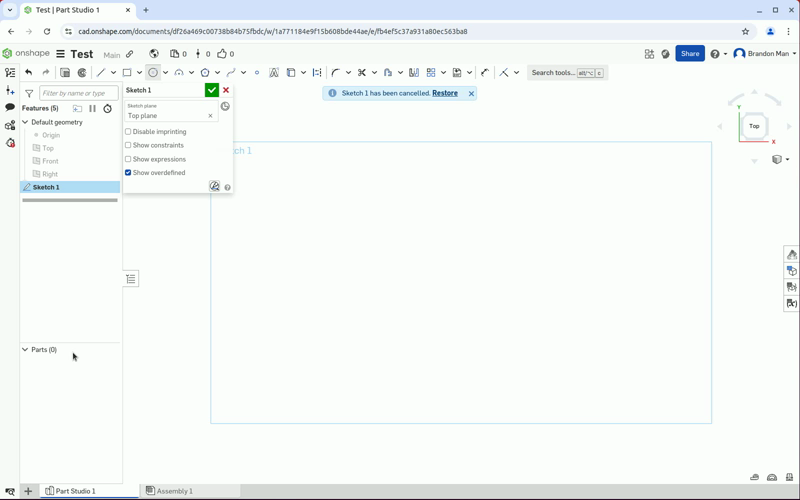
mouse_move(460, 282)
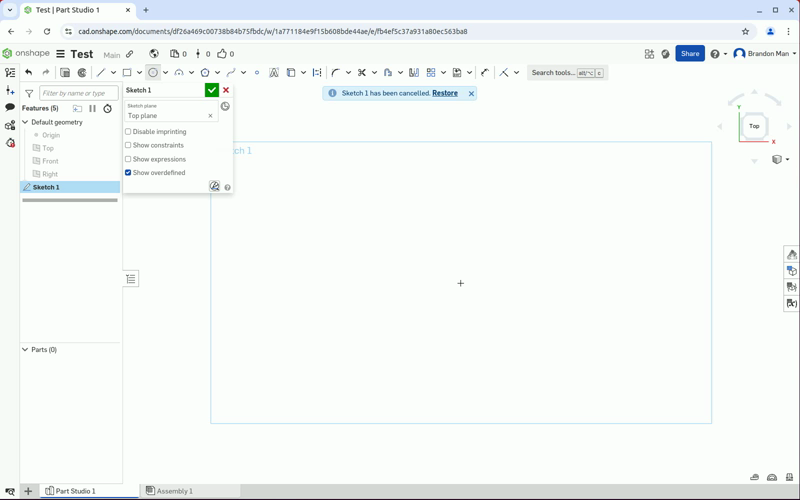
click(460, 282)
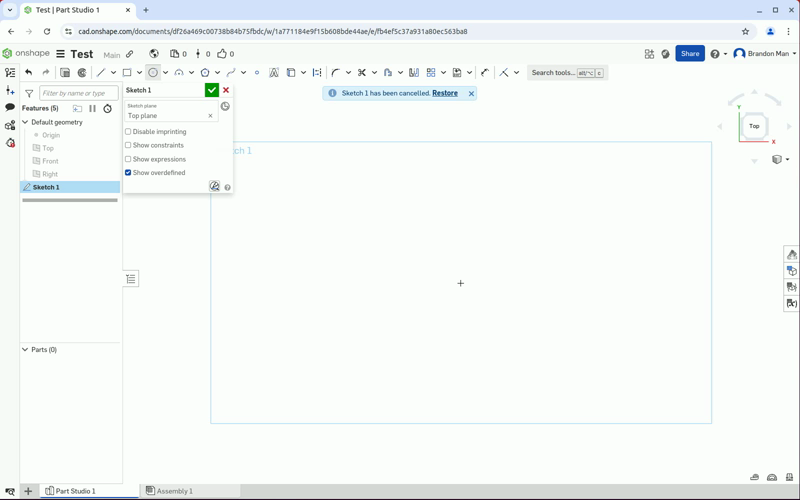
key_up(shift)
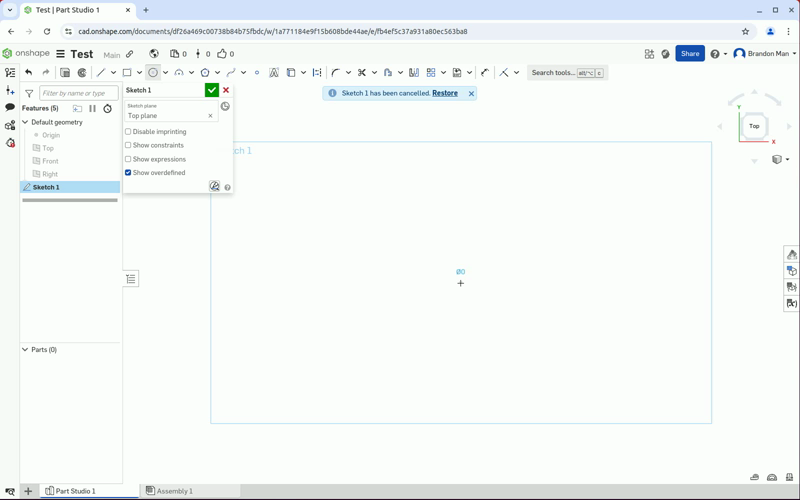
mouse_move(473, 282)
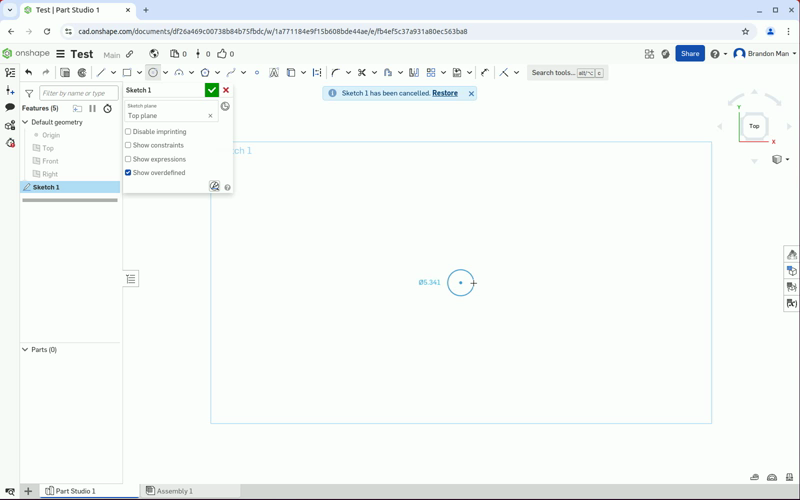
click(473, 282)
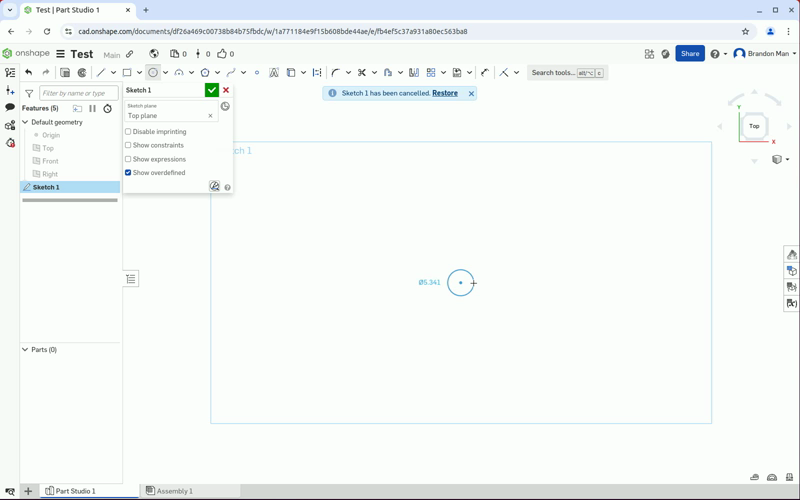
key(esc)
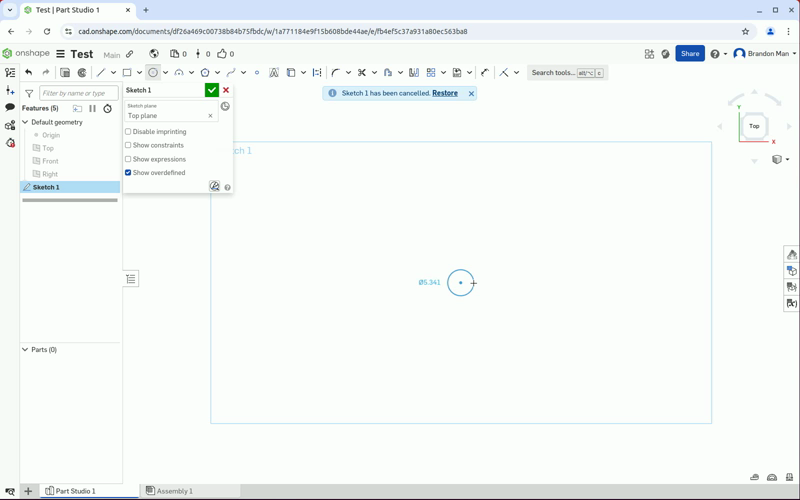
key(c)
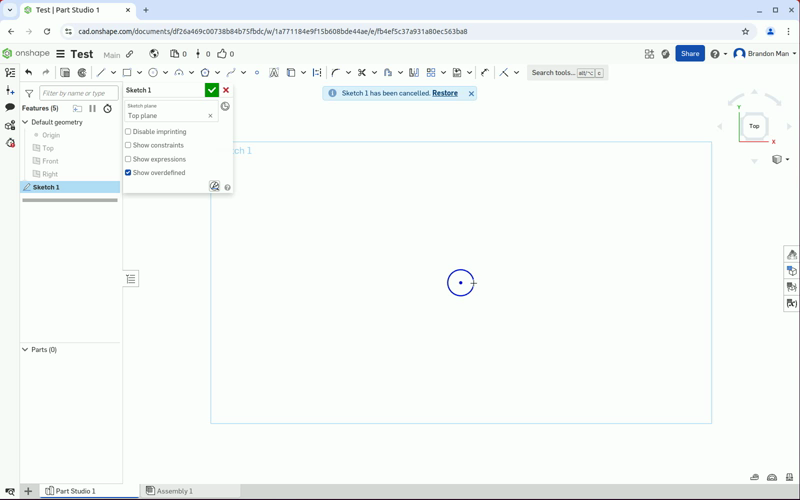
key_down(shift)
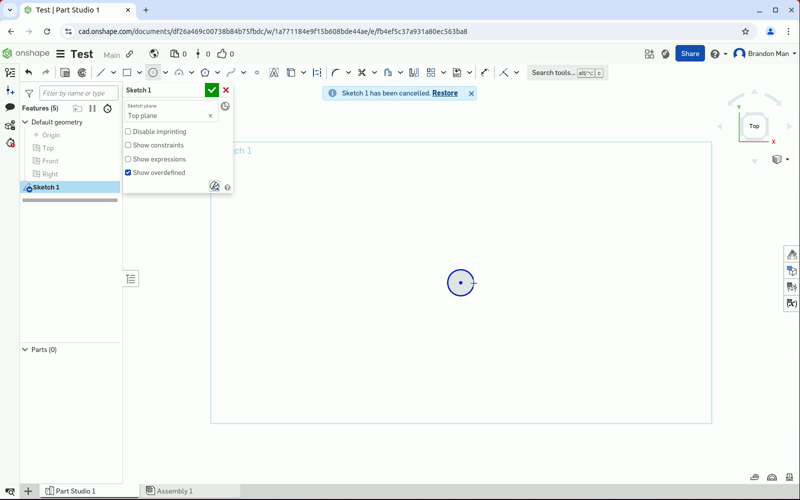
mouse_move(460, 282)
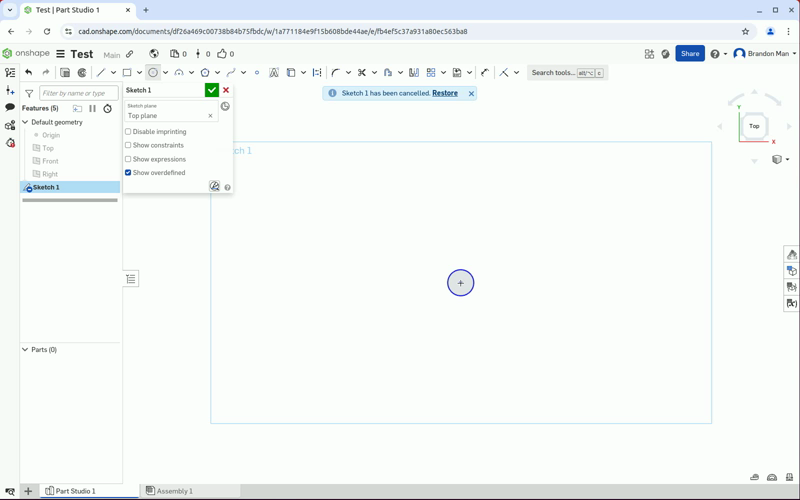
click(460, 282)
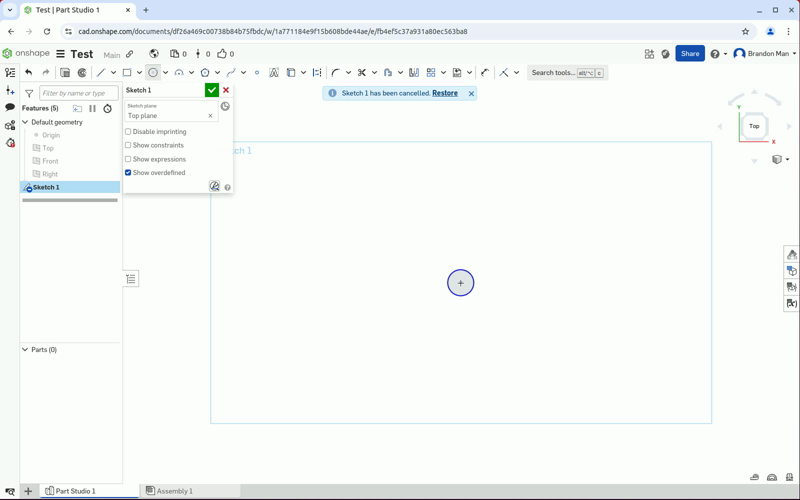
key_up(shift)
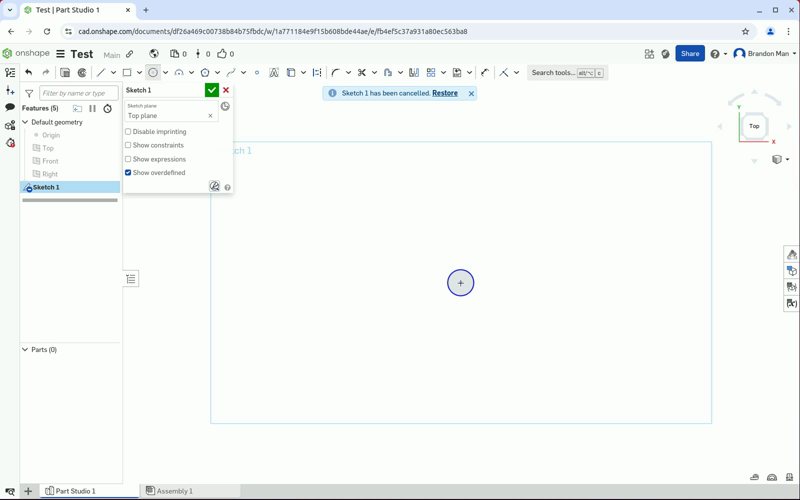
mouse_move(463, 282)
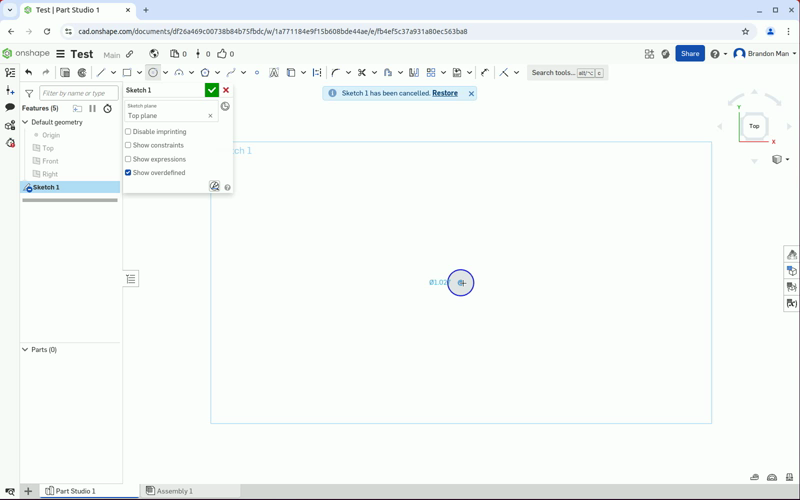
scroll(6)
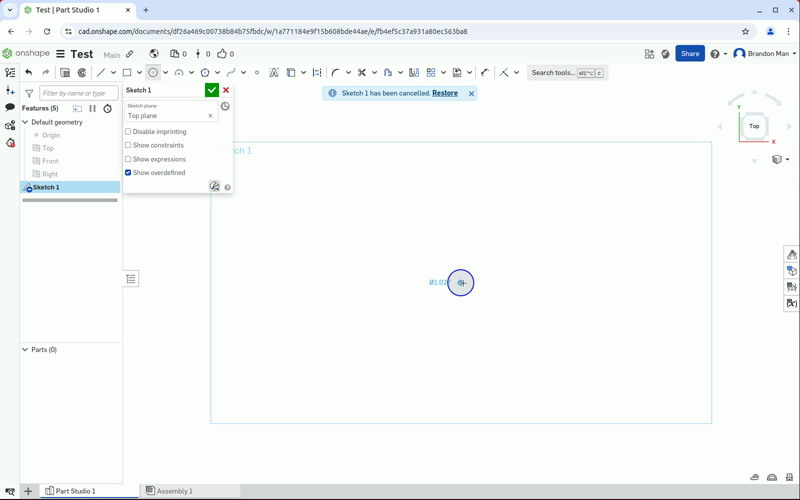
scroll(6)
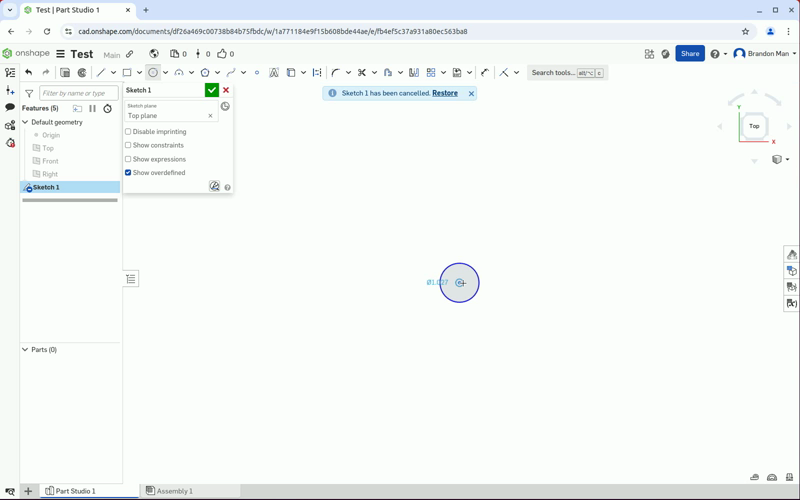
scroll(6)
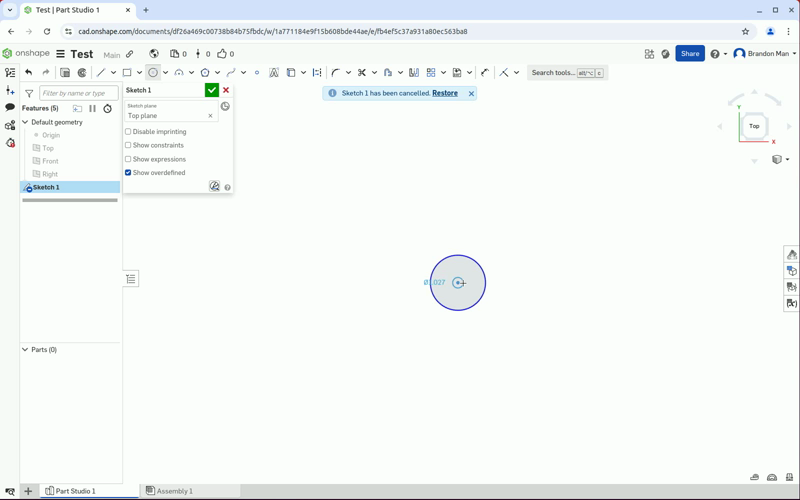
scroll(6)
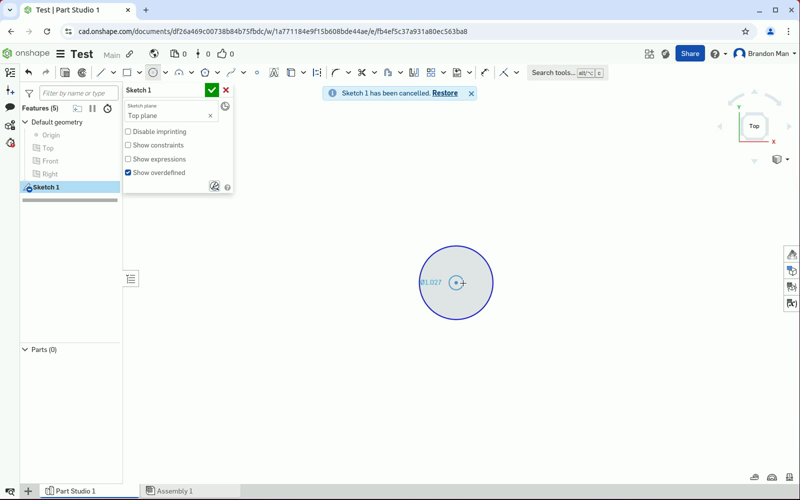
scroll(6)
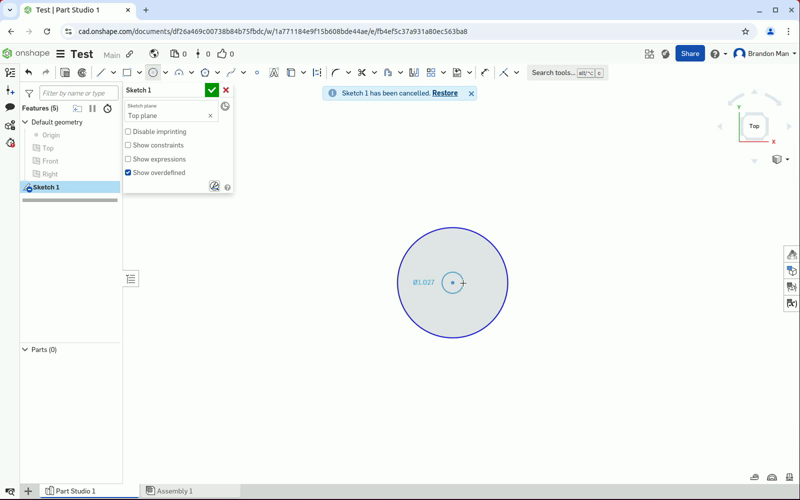
scroll(6)
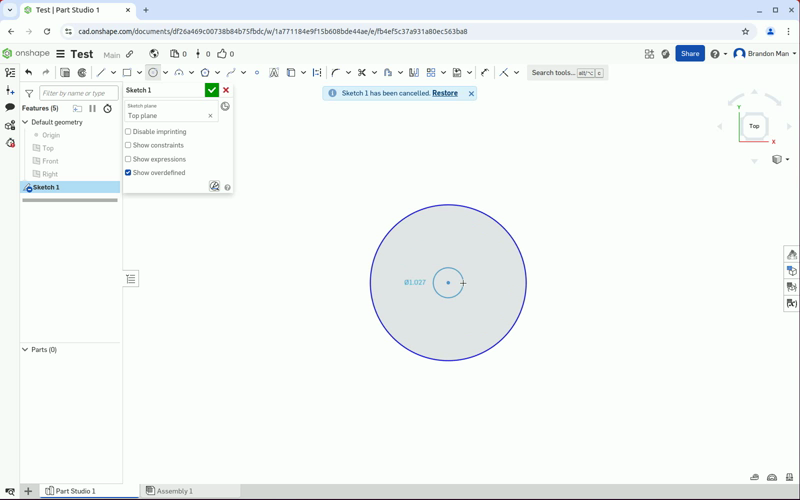
scroll(6)
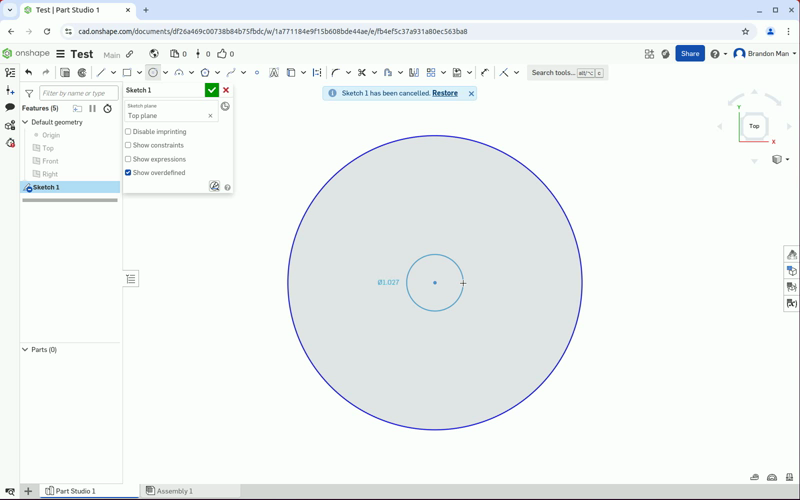
click(463, 282)
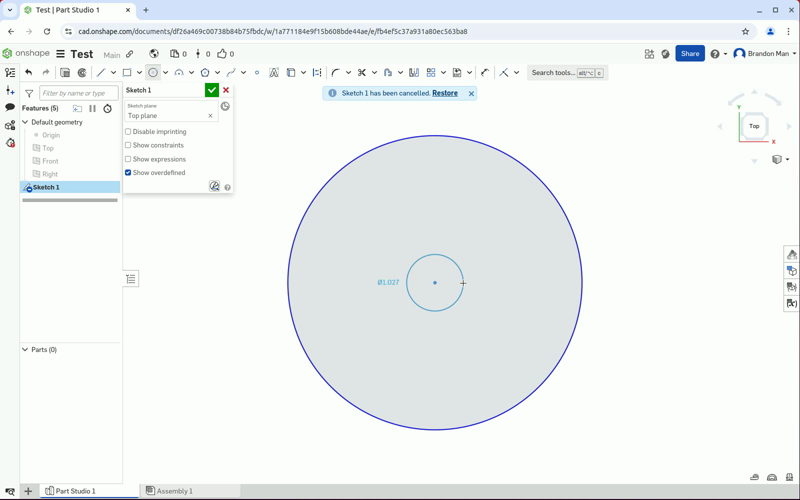
scroll(-6)
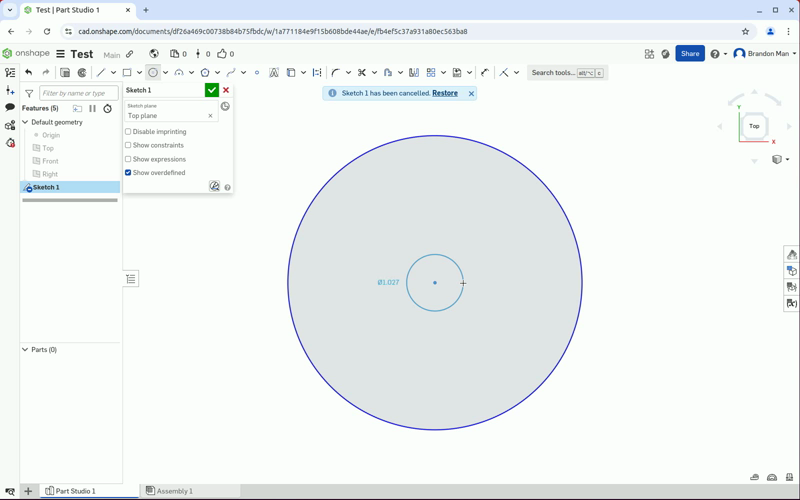
scroll(-6)
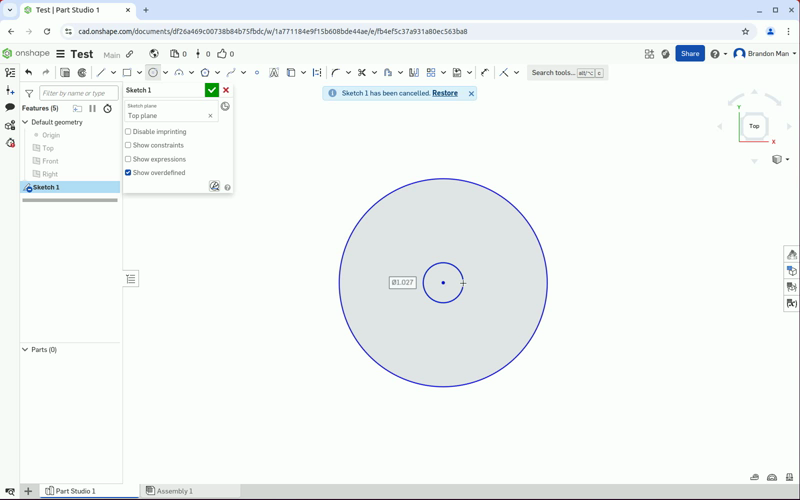
scroll(-6)
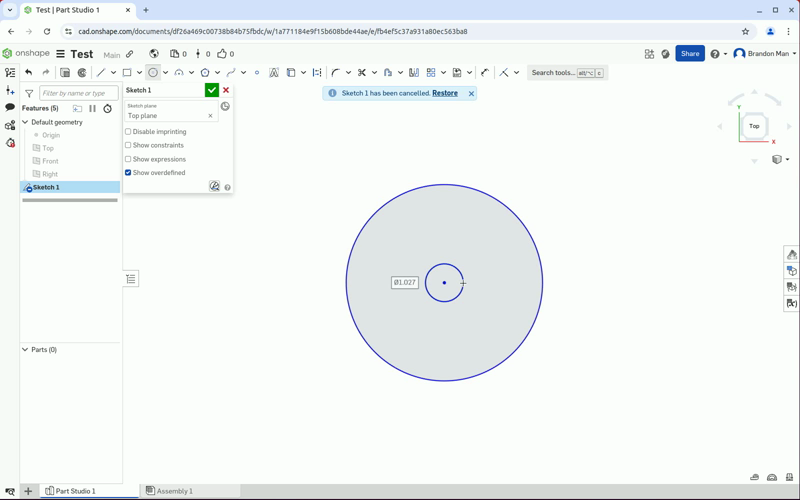
scroll(-6)
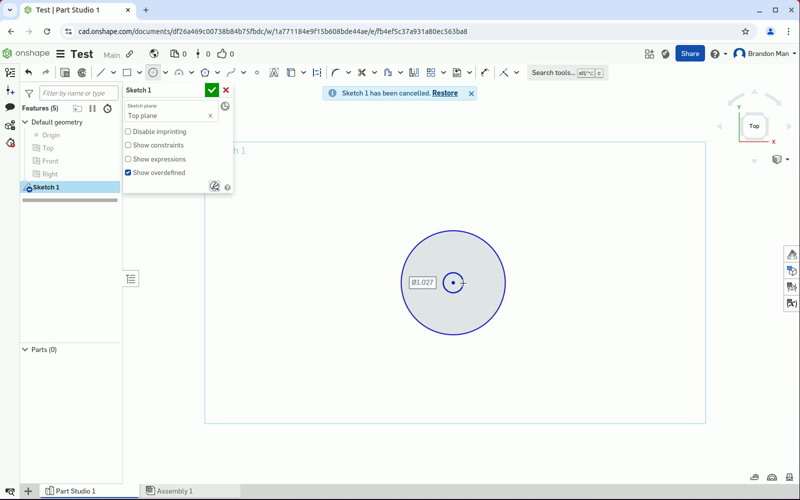
scroll(-6)
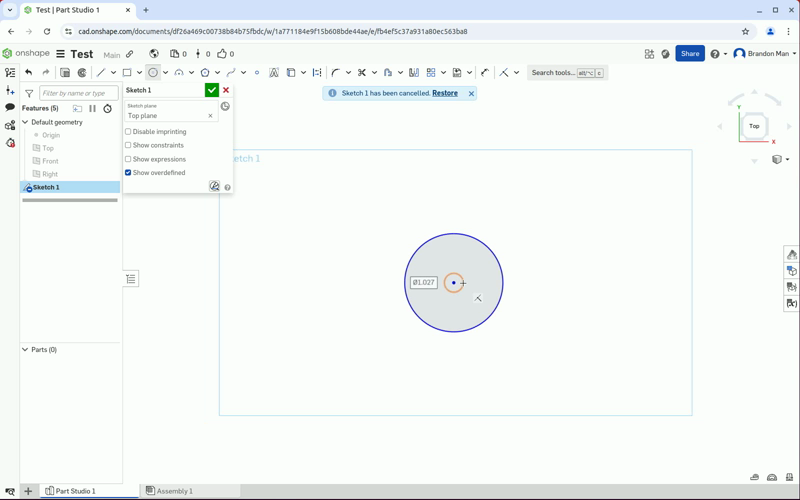
scroll(-6)
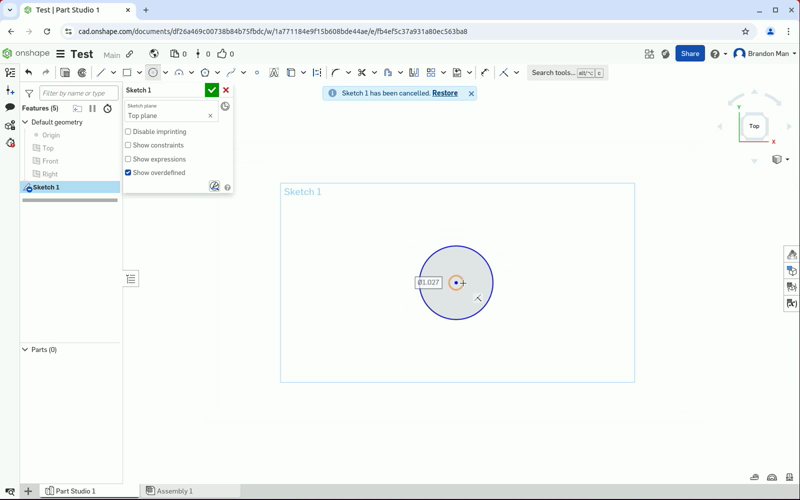
scroll(-6)
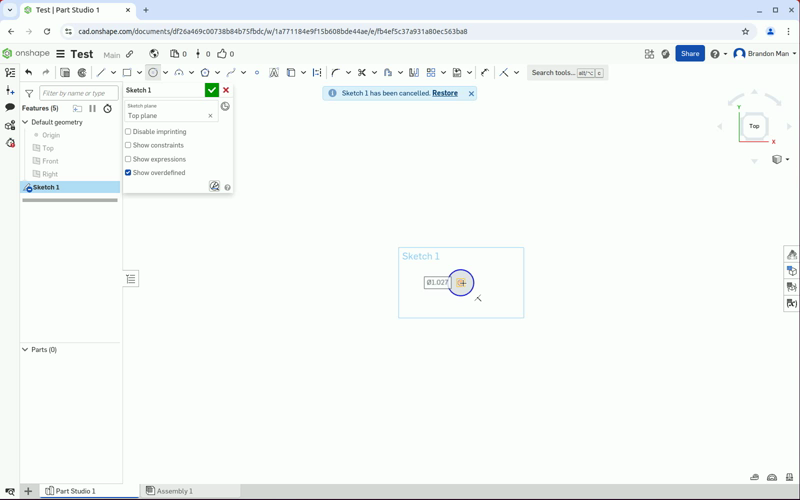
key(esc)
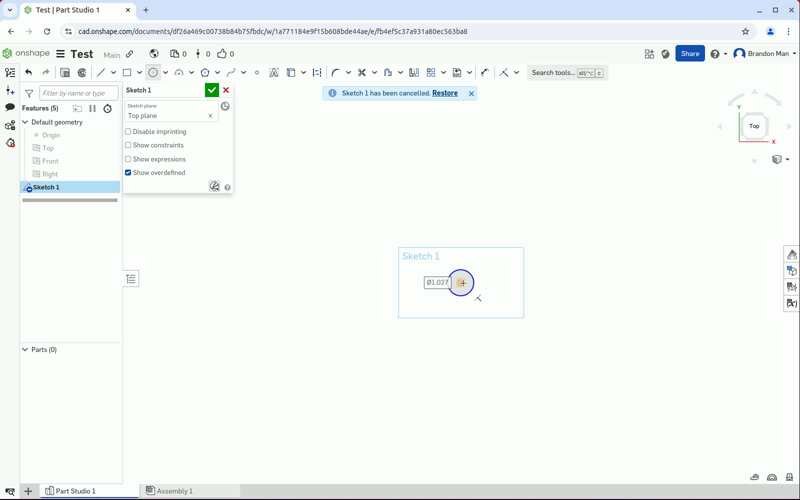
mouse_move(459, 289)
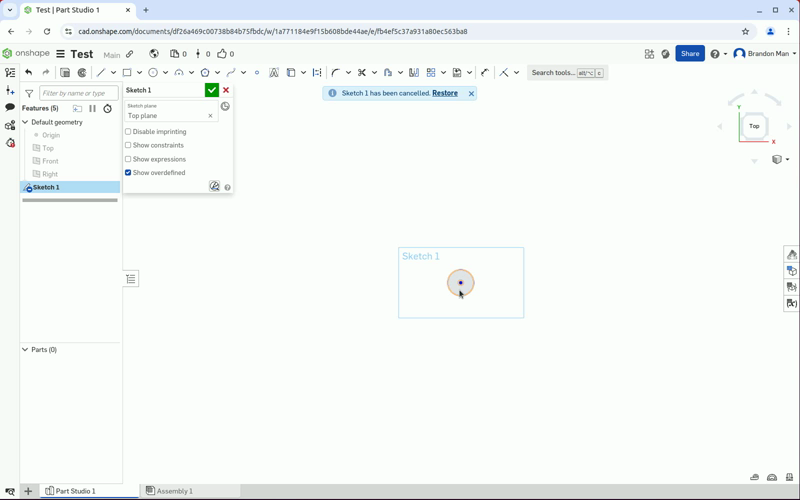
scroll(6)
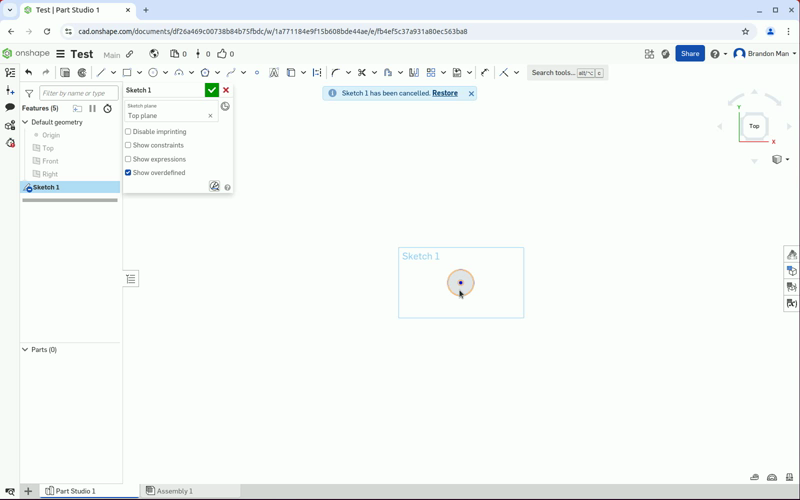
scroll(6)
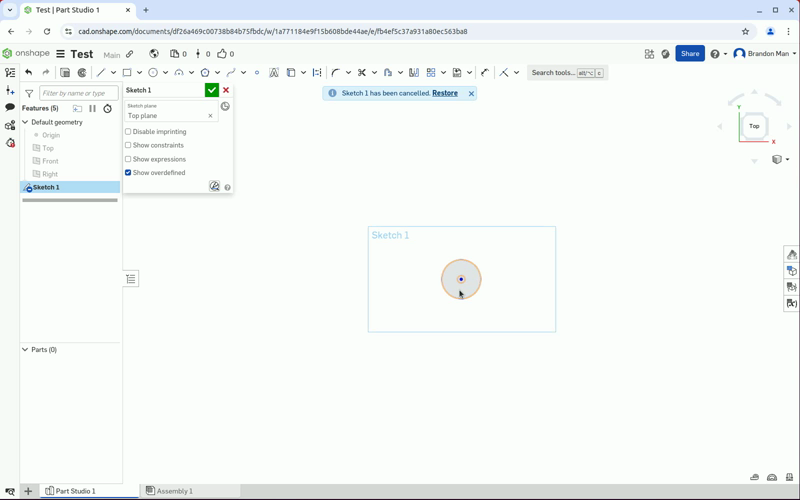
scroll(6)
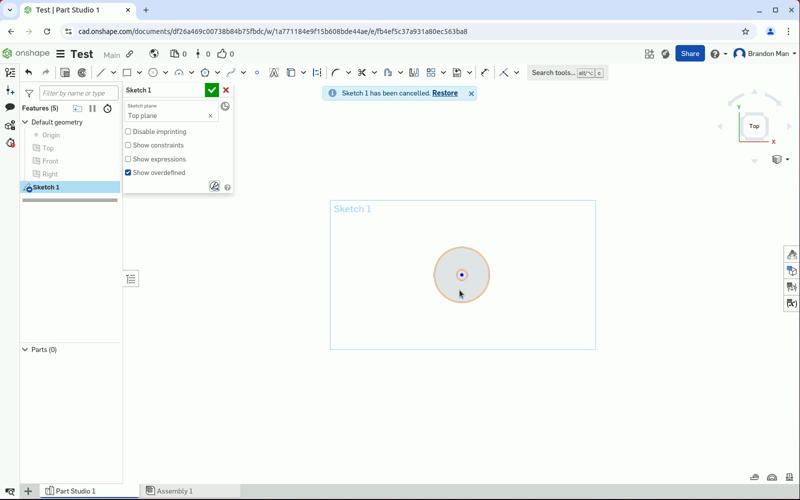
scroll(6)
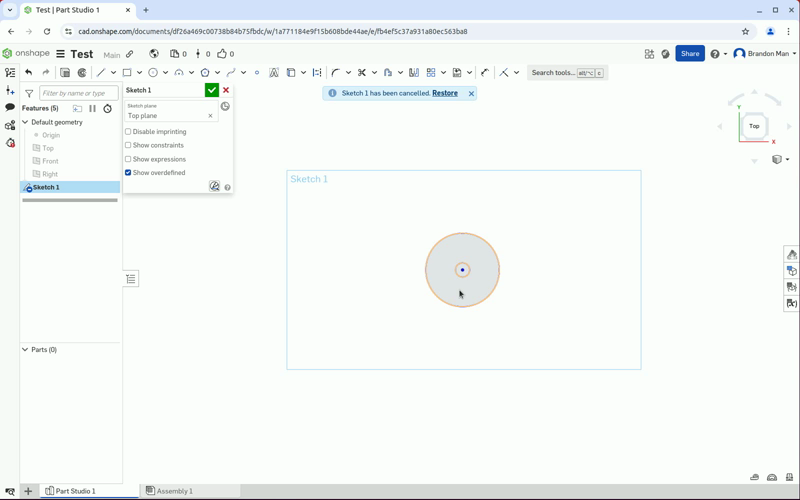
scroll(6)
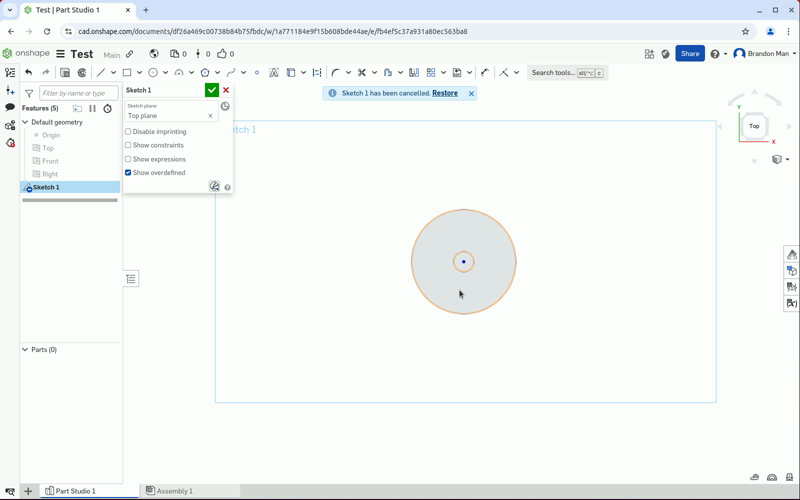
scroll(6)
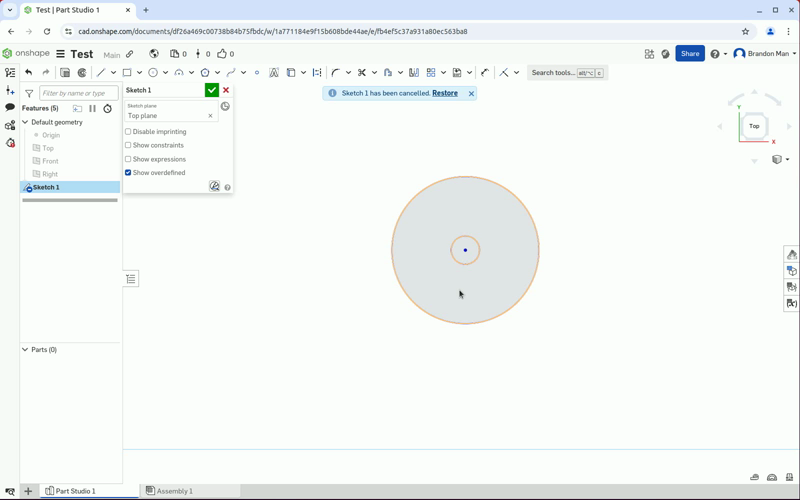
scroll(6)
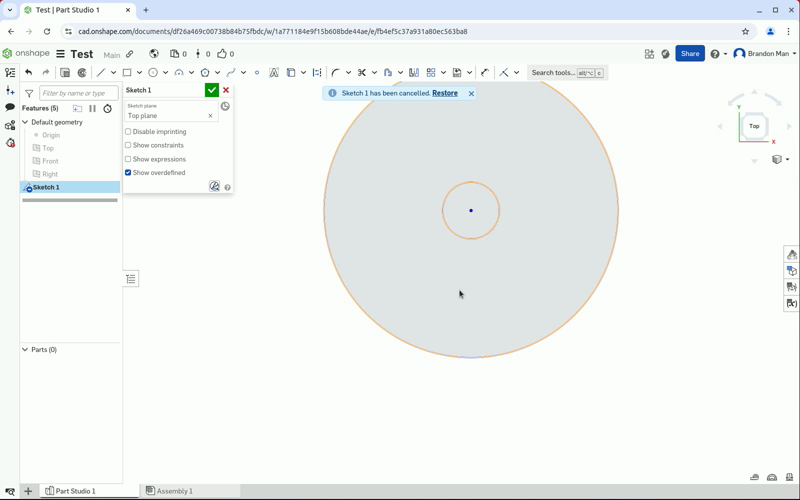
click(459, 289)
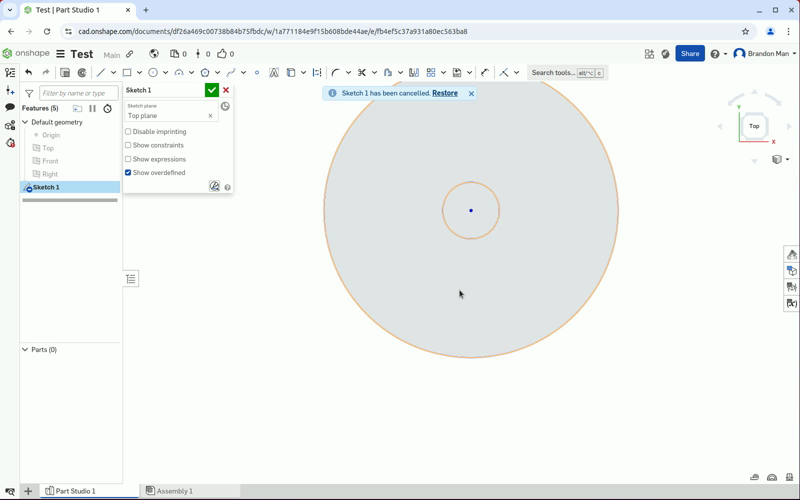
scroll(-6)
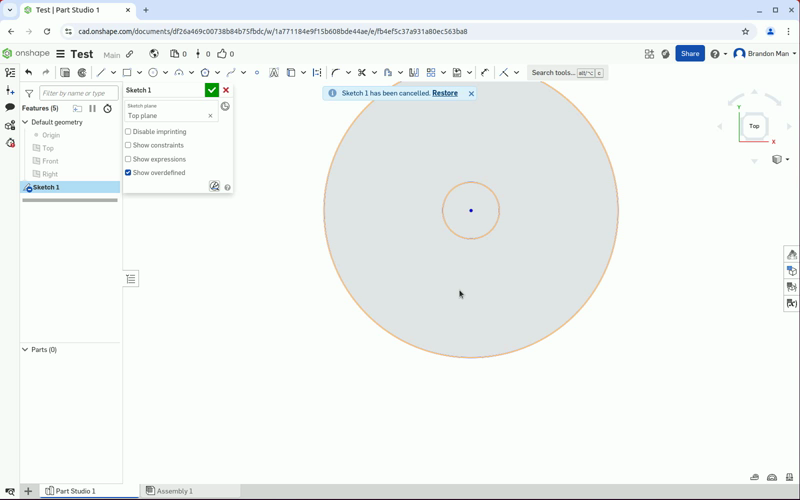
scroll(-6)
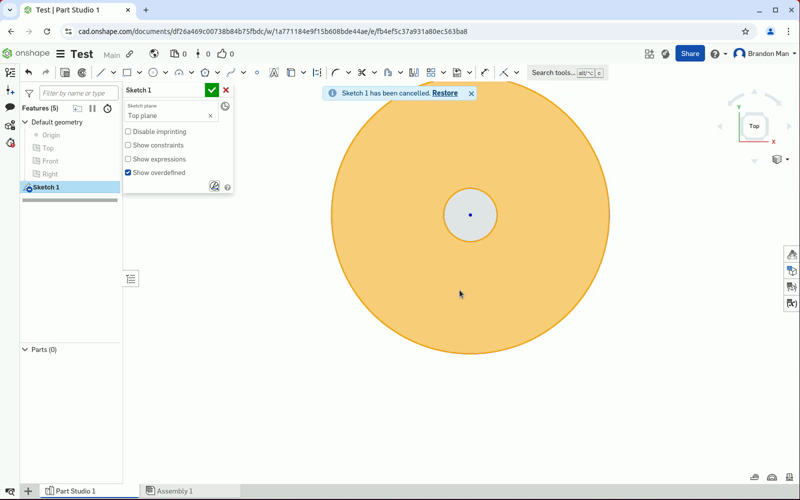
scroll(-6)
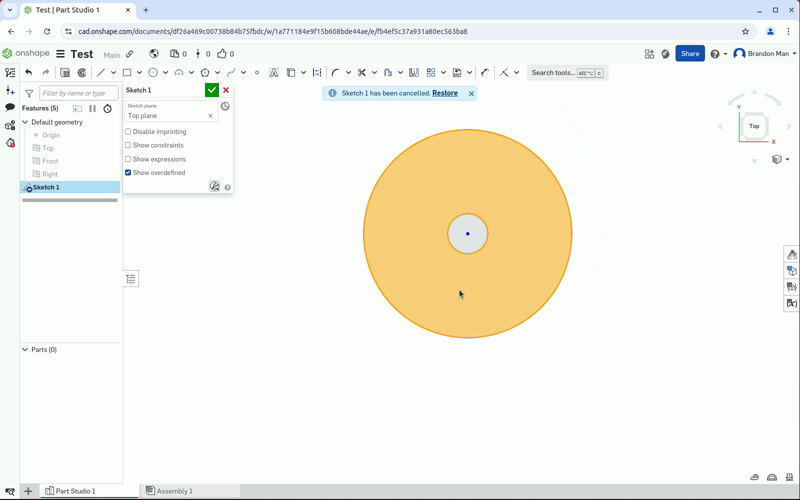
scroll(-6)
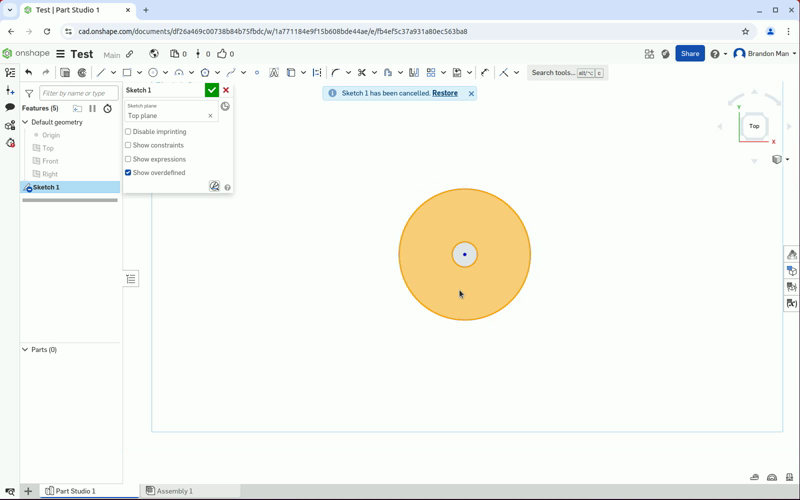
scroll(-6)
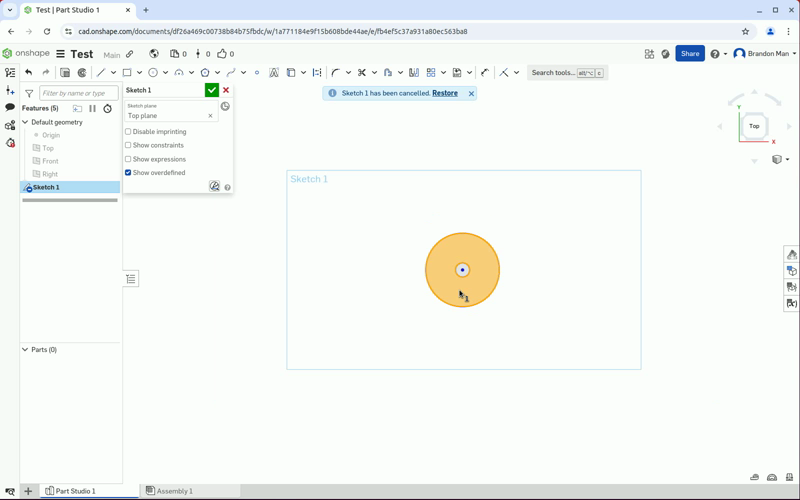
scroll(-6)
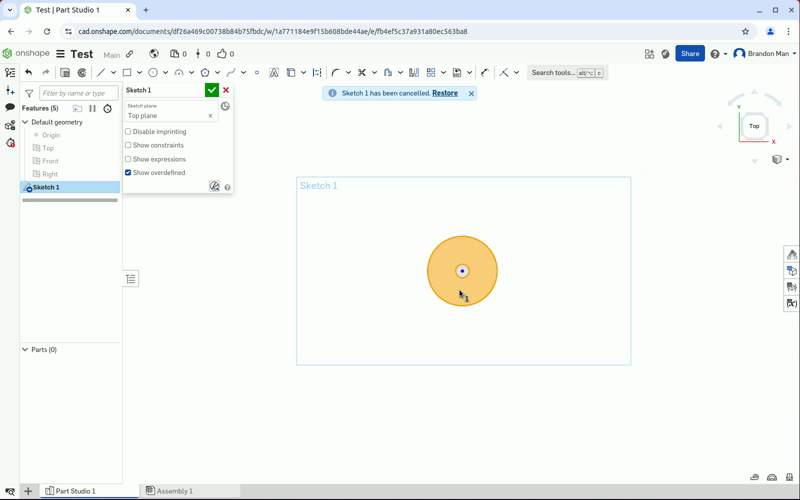
scroll(-6)
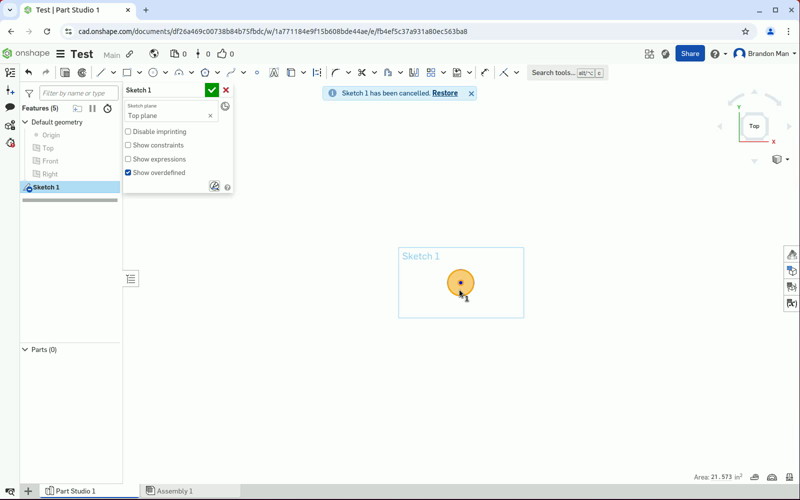
mouse_move(73, 352)
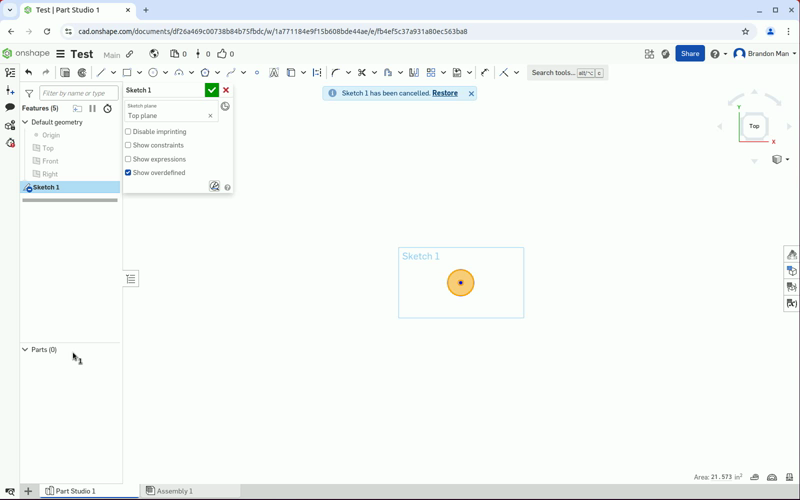
key(shift+y)
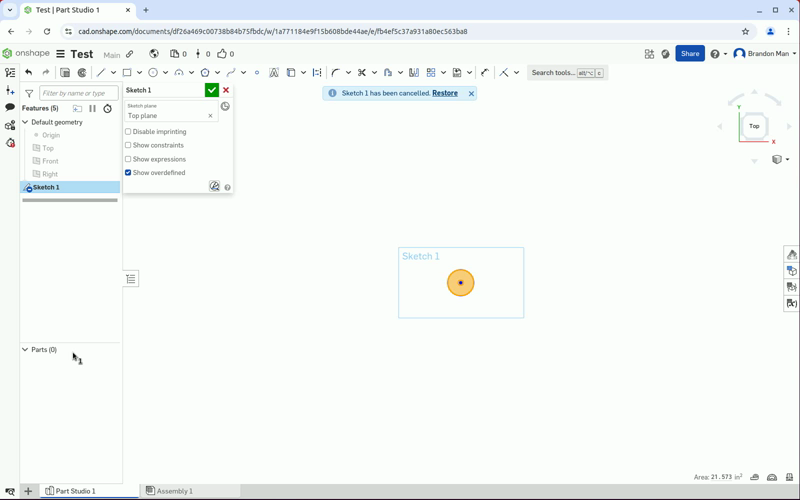
key(shift+e)
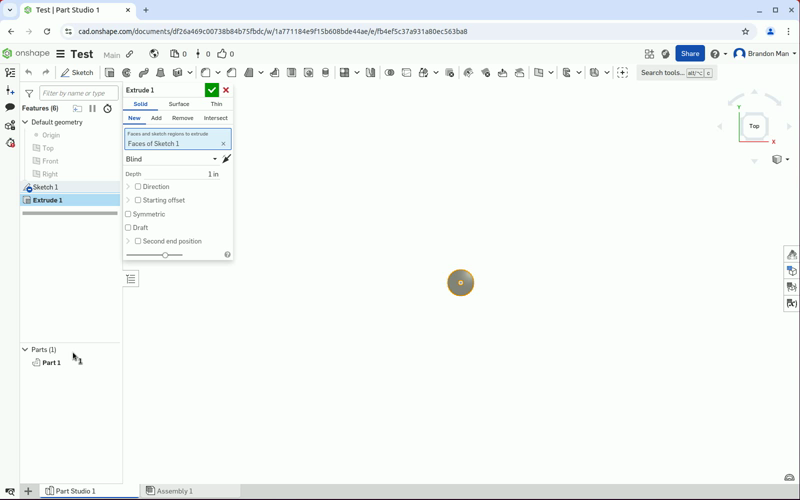
mouse_move(143, 106)
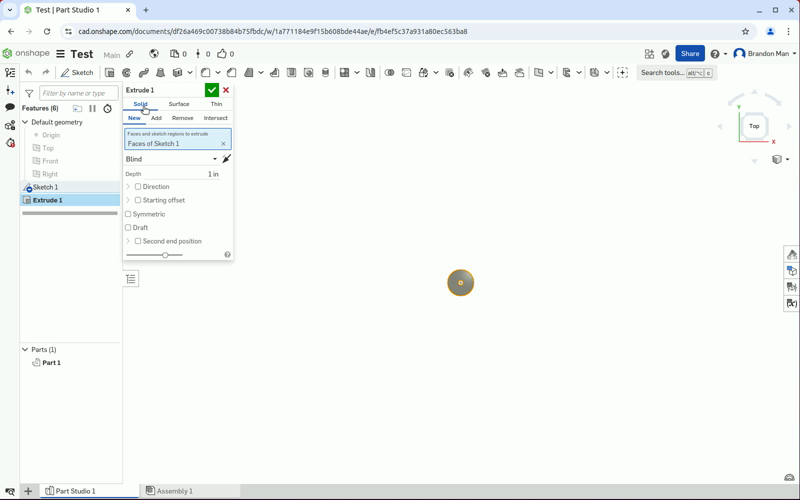
click(143, 106)
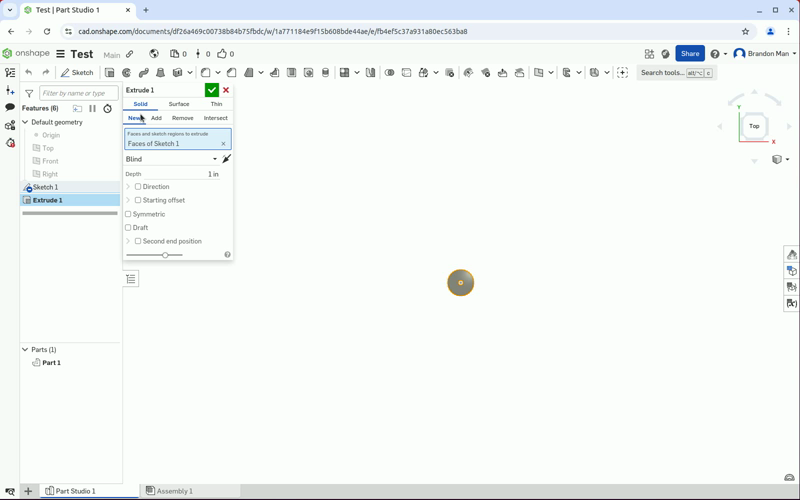
mouse_move(137, 120)
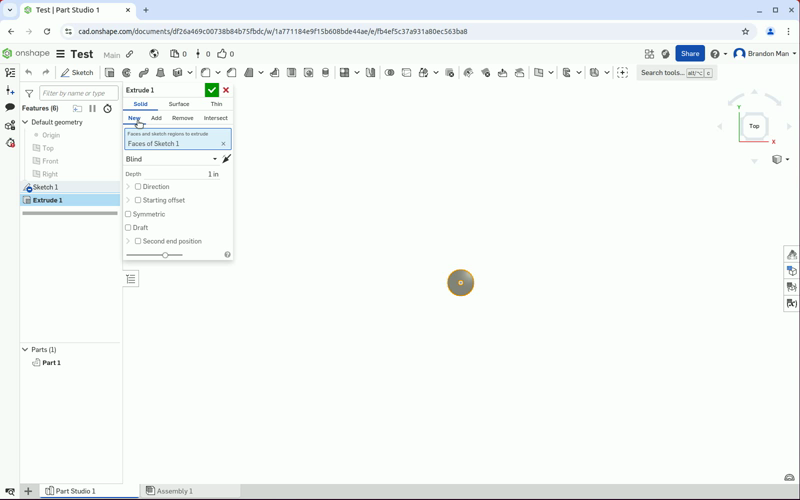
click(137, 120)
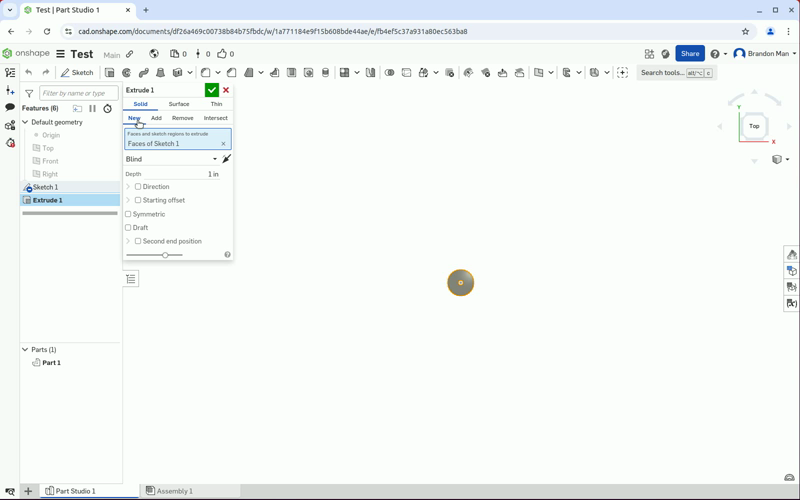
key(tab, 4)
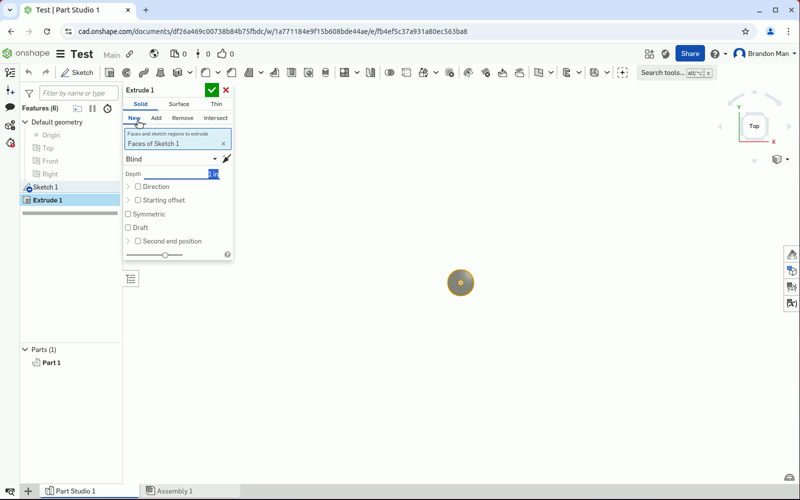
text(15.405)
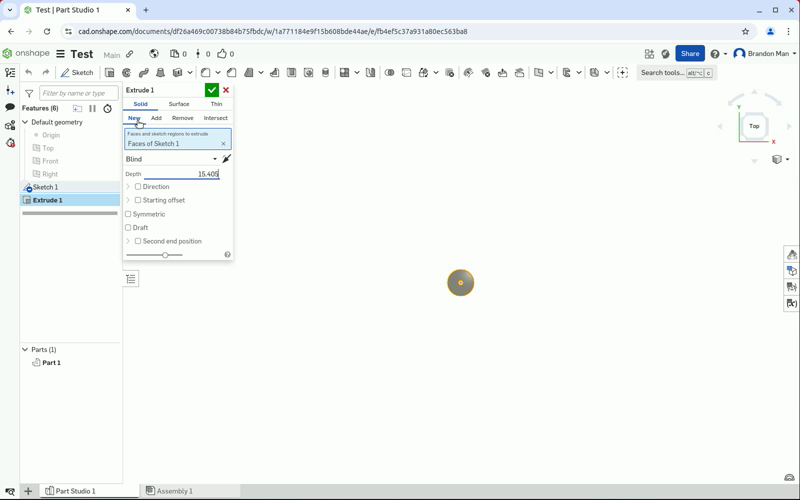
key(enter)
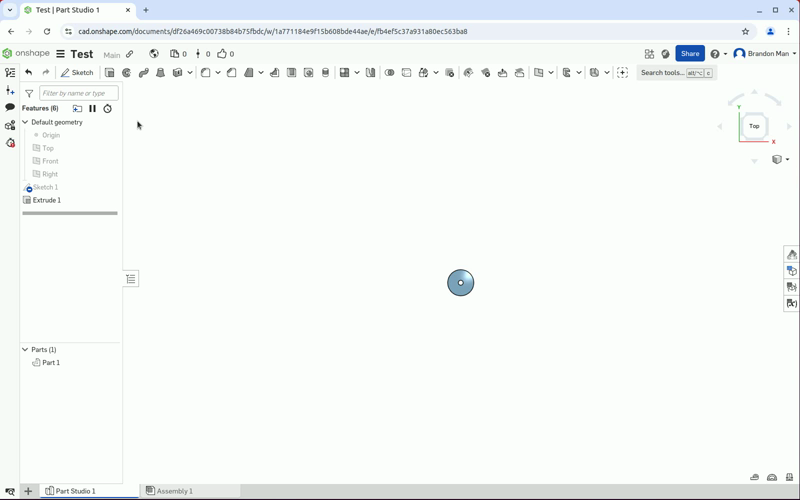
key(shift+h)
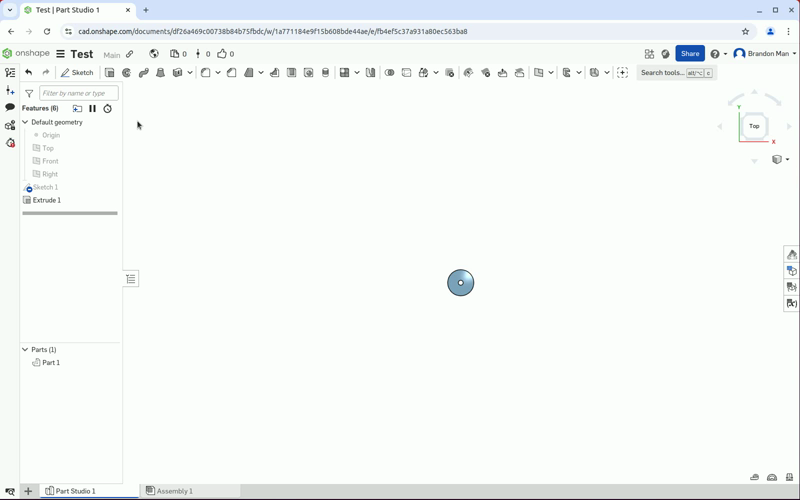
key(shift+h)
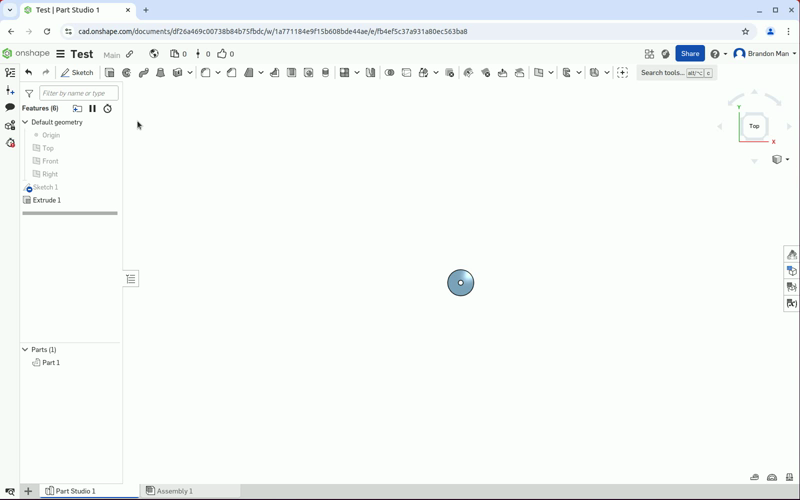
mouse_move(73, 189)
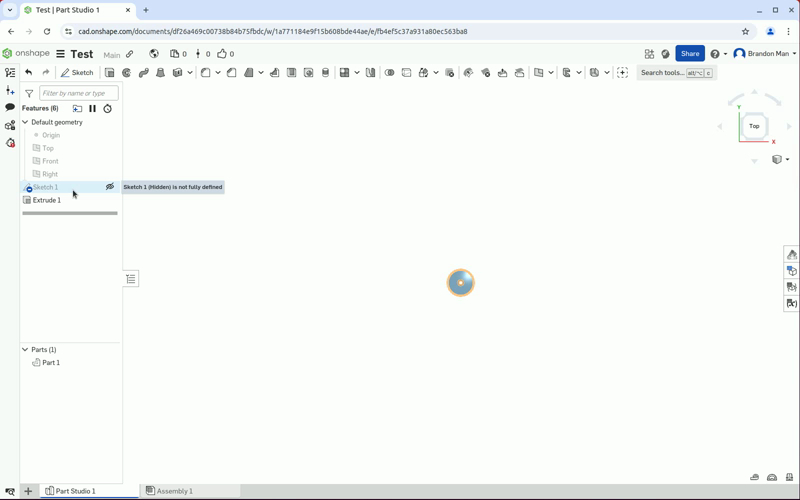
click(73, 189)
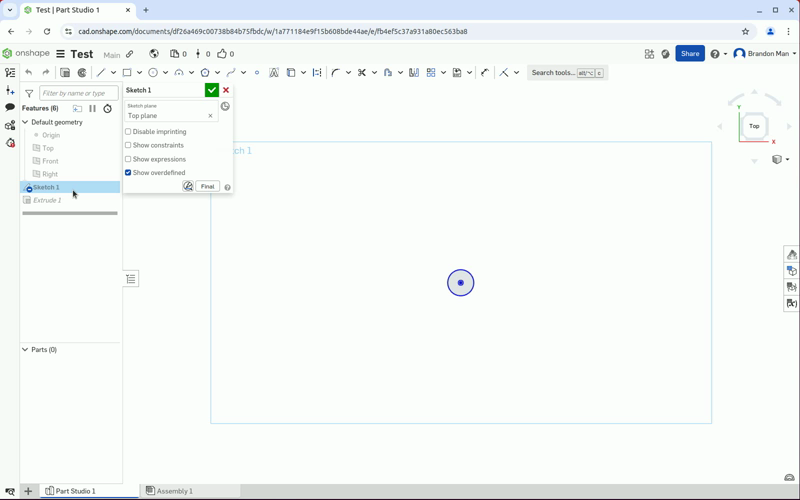
mouse_move(229, 92)
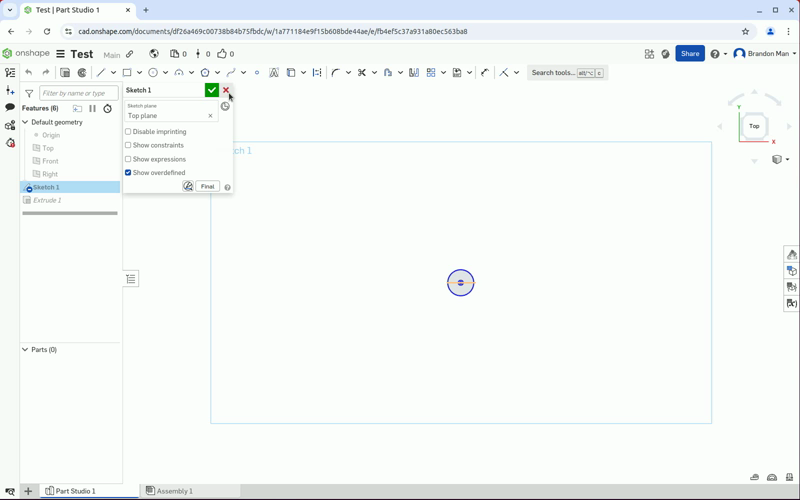
click(229, 92)
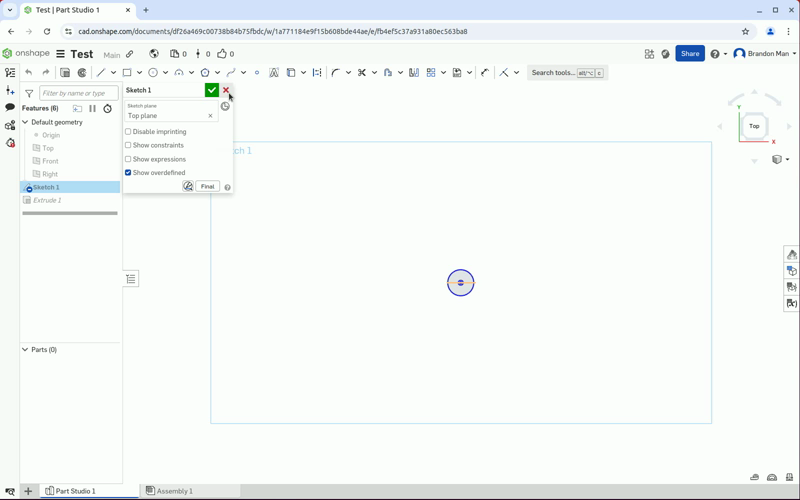
key(shift+s)
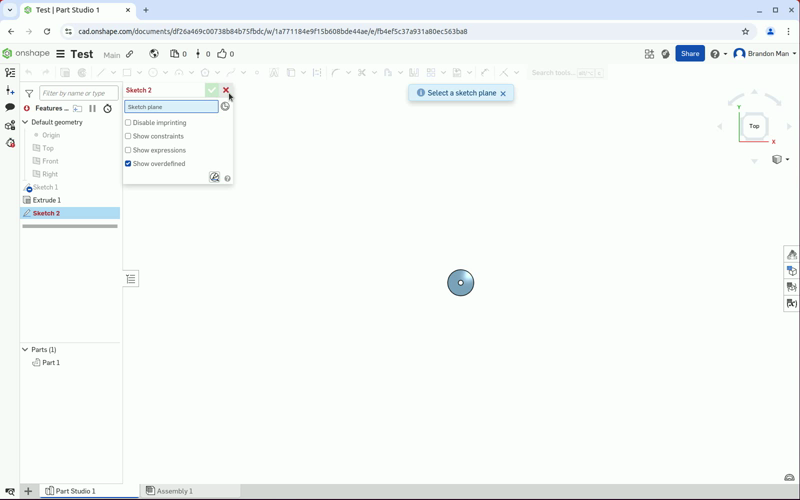
mouse_move(73, 150)
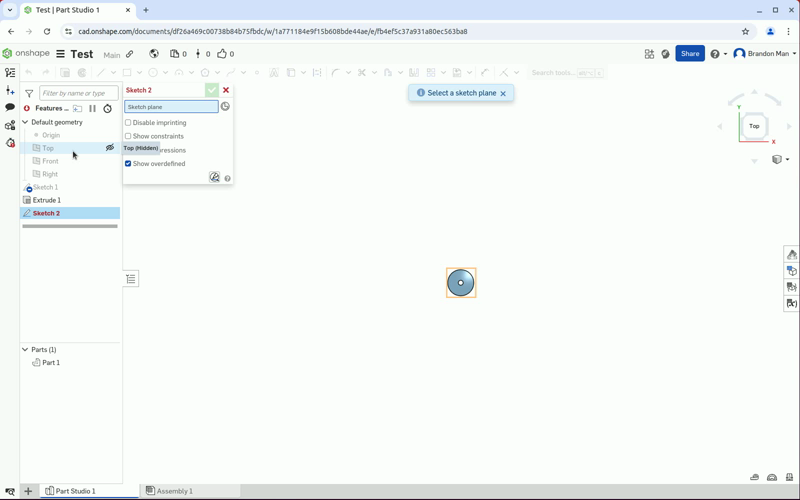
click(73, 150)
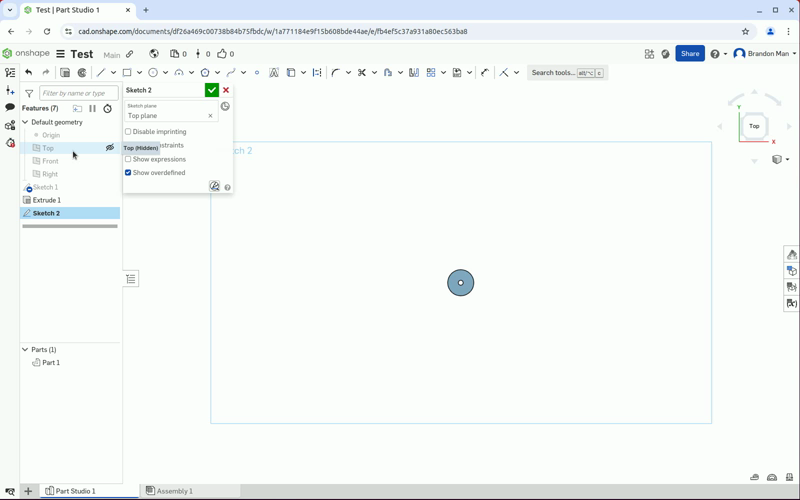
mouse_move(73, 352)
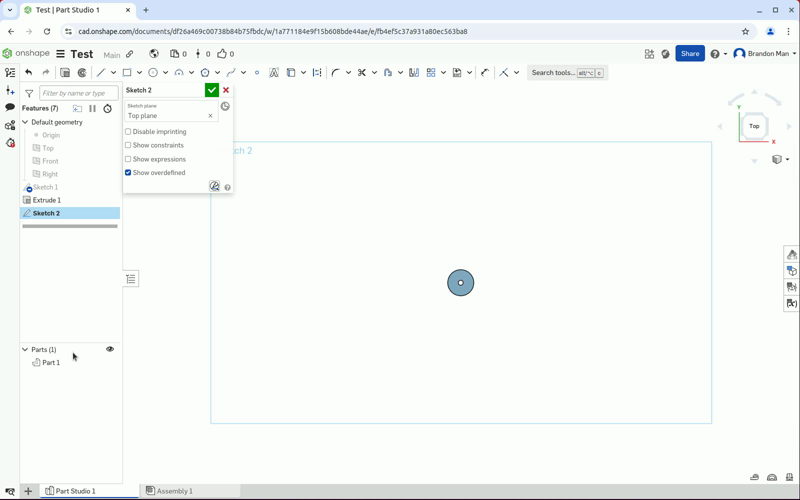
key(y)
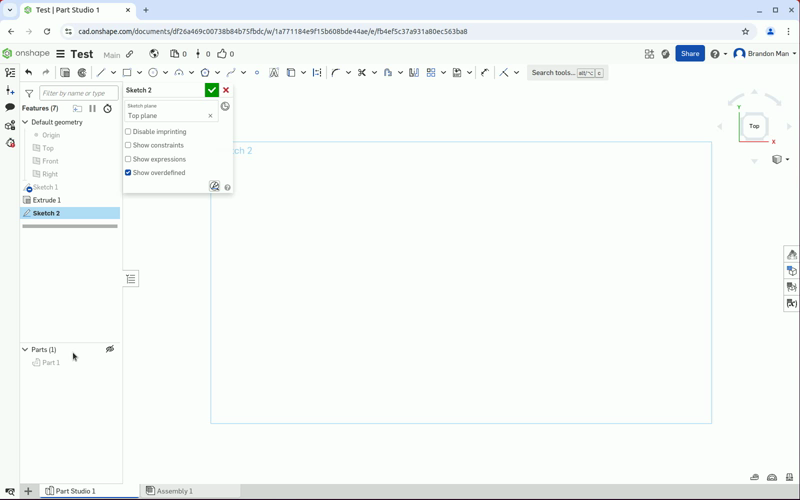
key(c)
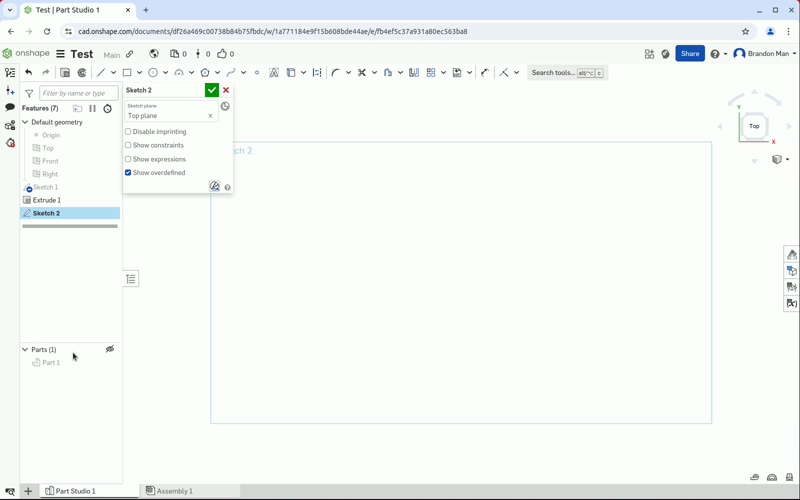
key_down(shift)
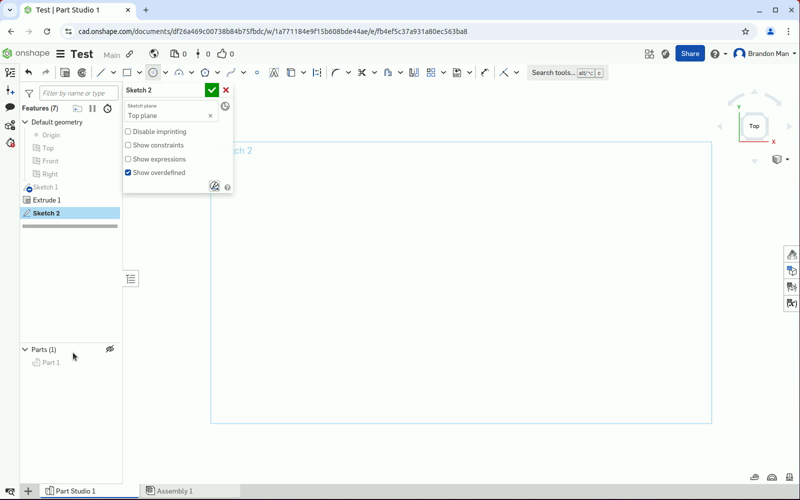
mouse_move(461, 282)
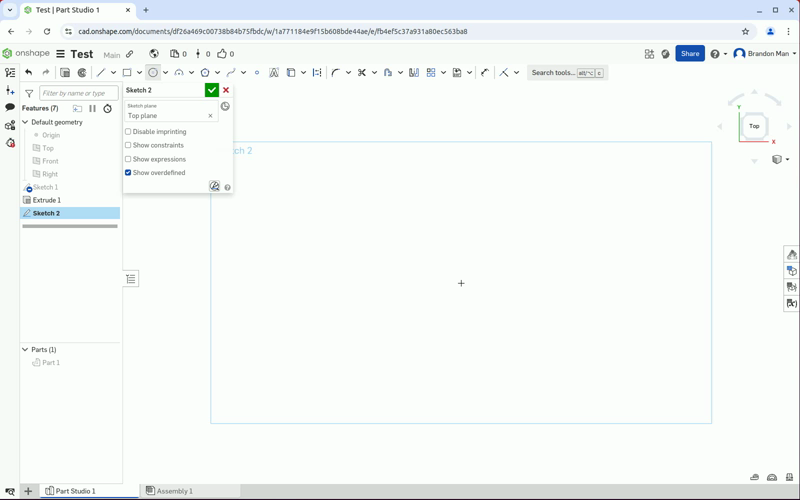
click(461, 282)
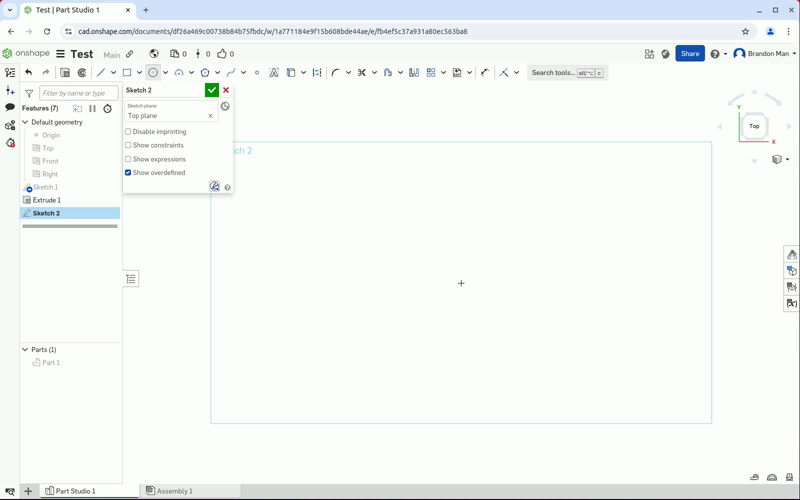
key_up(shift)
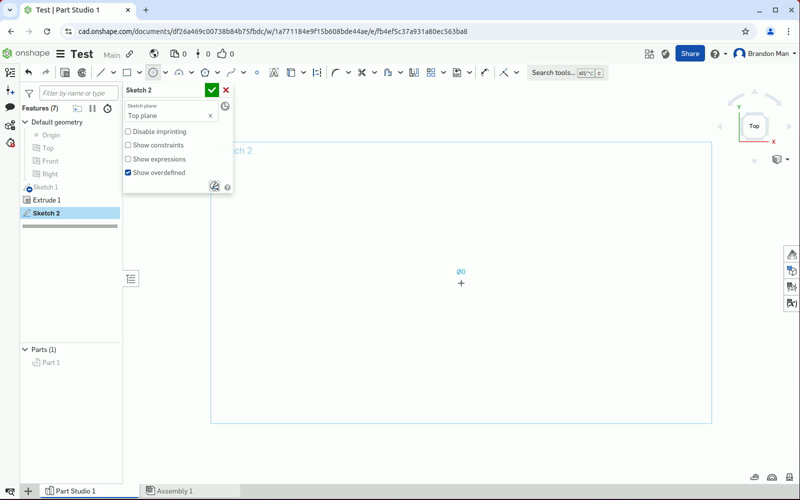
mouse_move(464, 282)
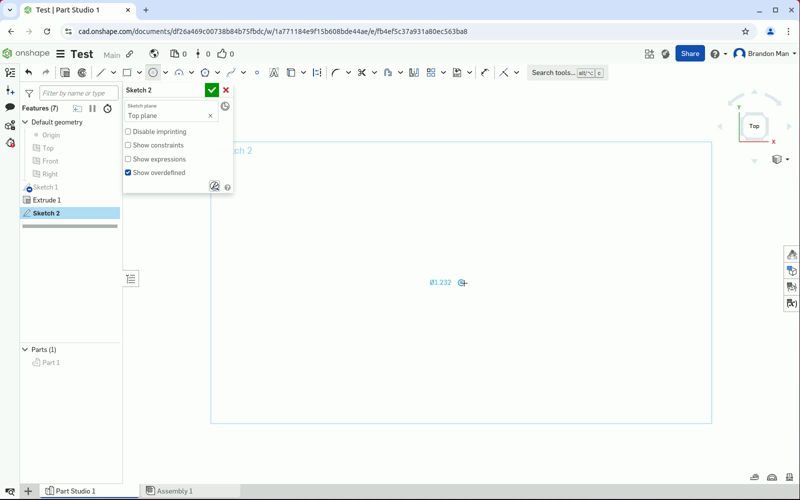
click(464, 282)
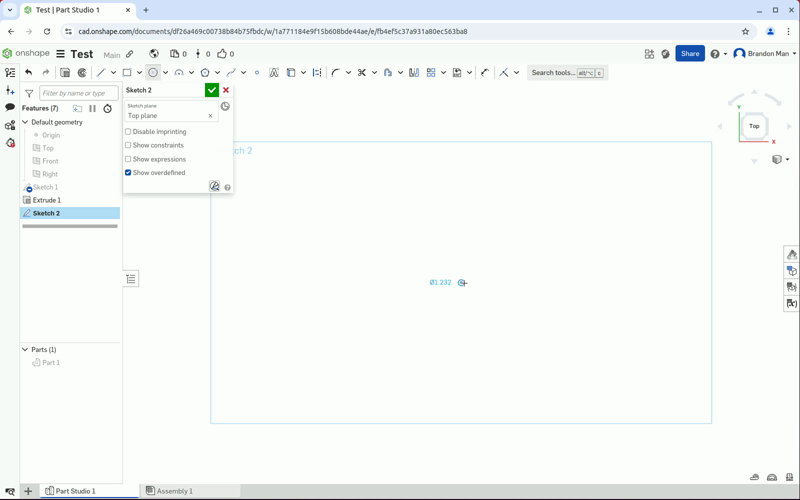
key(esc)
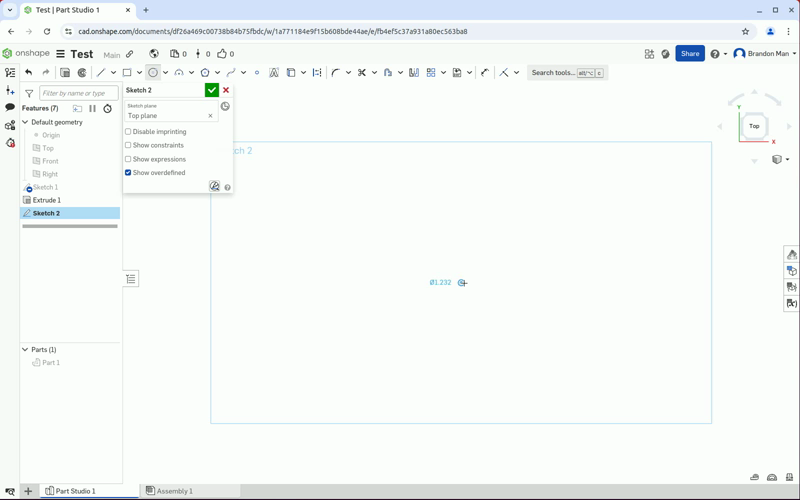
mouse_move(460, 280)
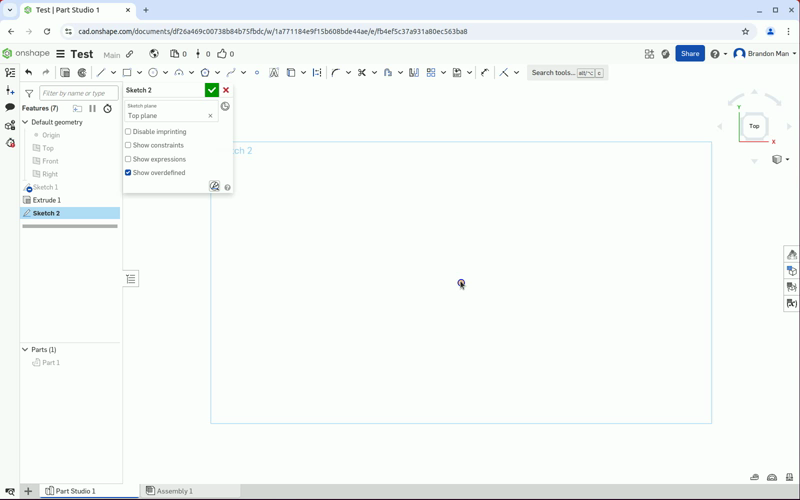
scroll(6)
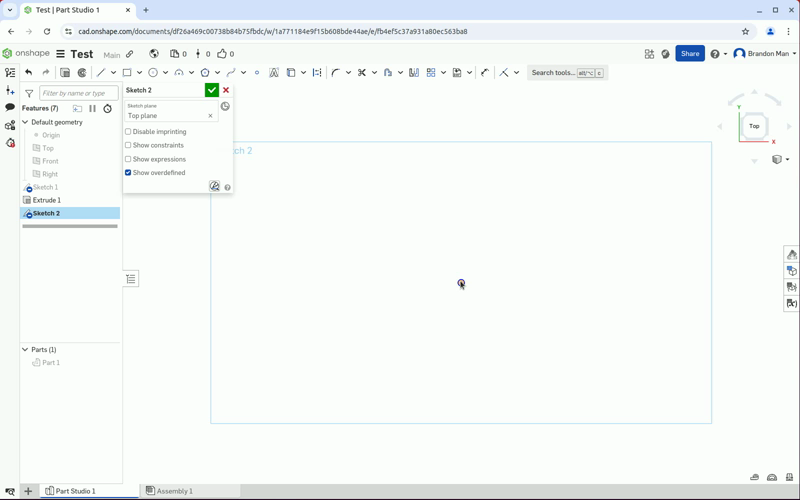
scroll(6)
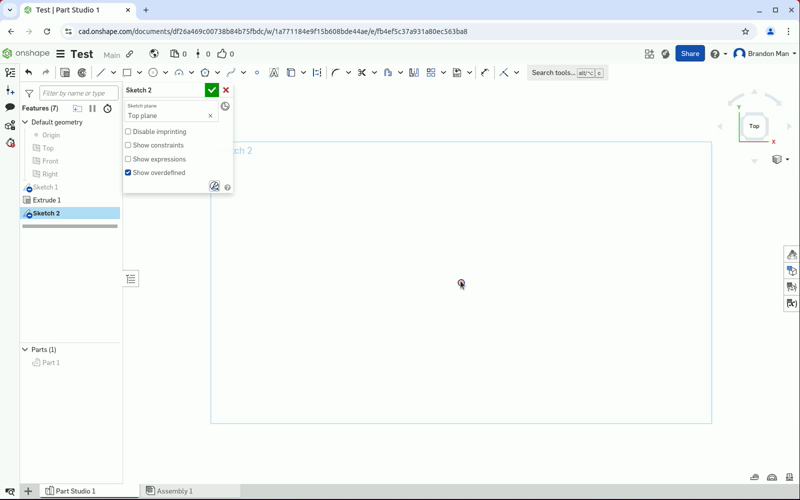
scroll(6)
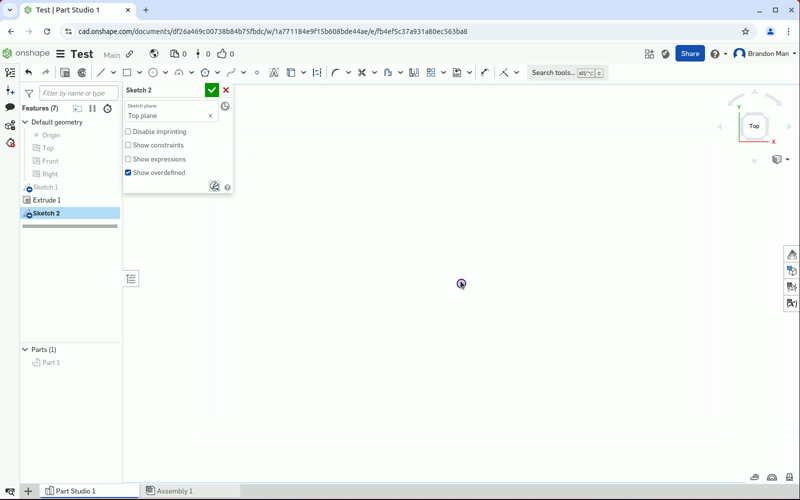
scroll(6)
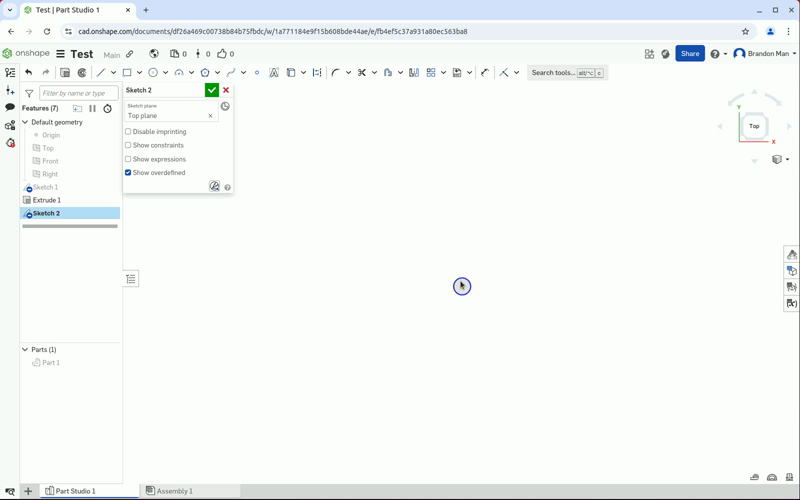
scroll(6)
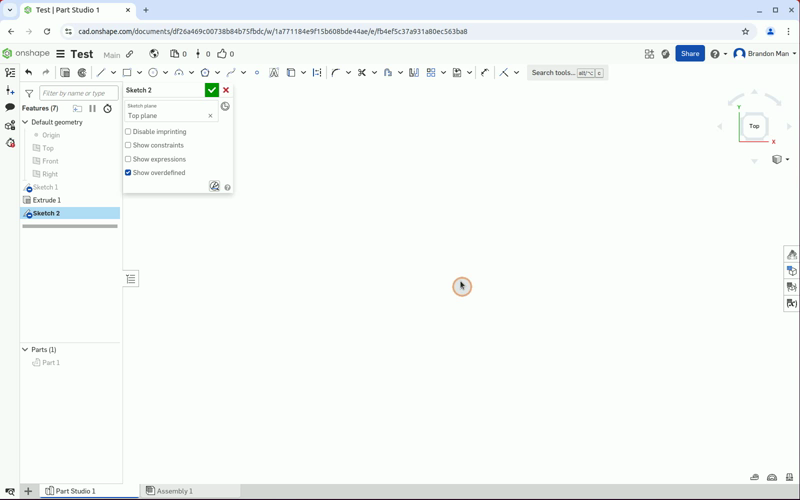
scroll(6)
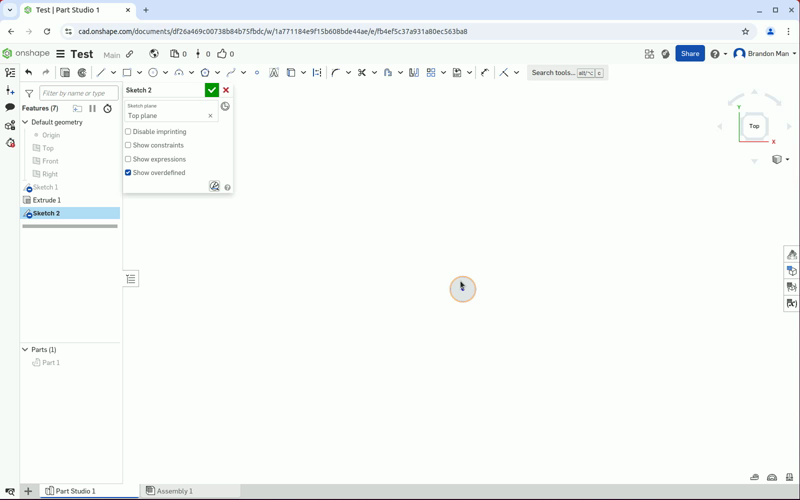
scroll(6)
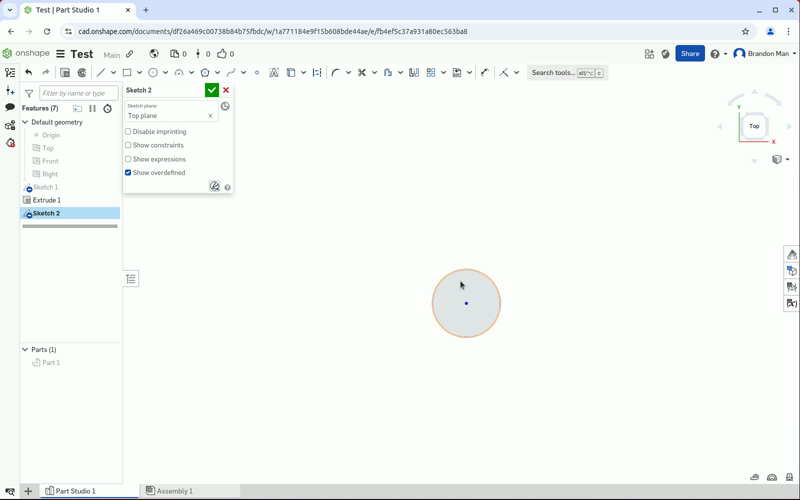
click(460, 280)
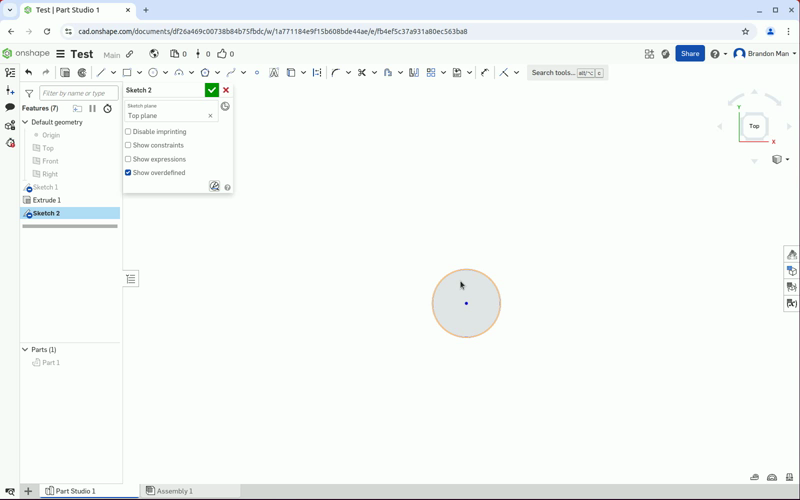
scroll(-6)
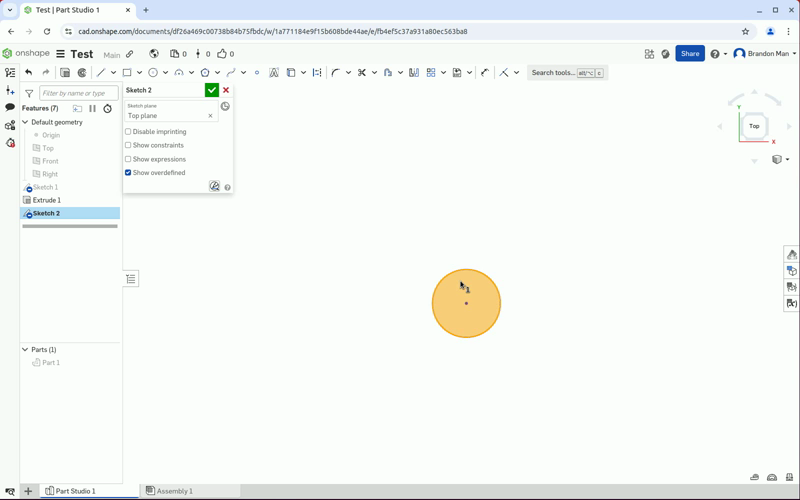
scroll(-6)
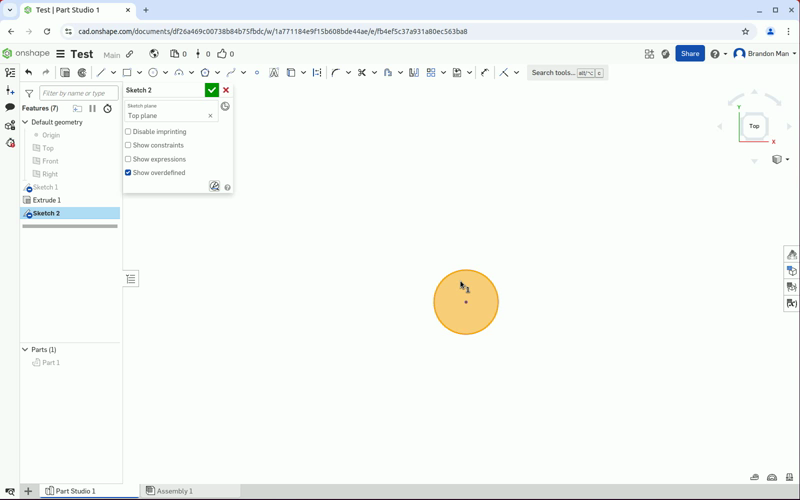
scroll(-6)
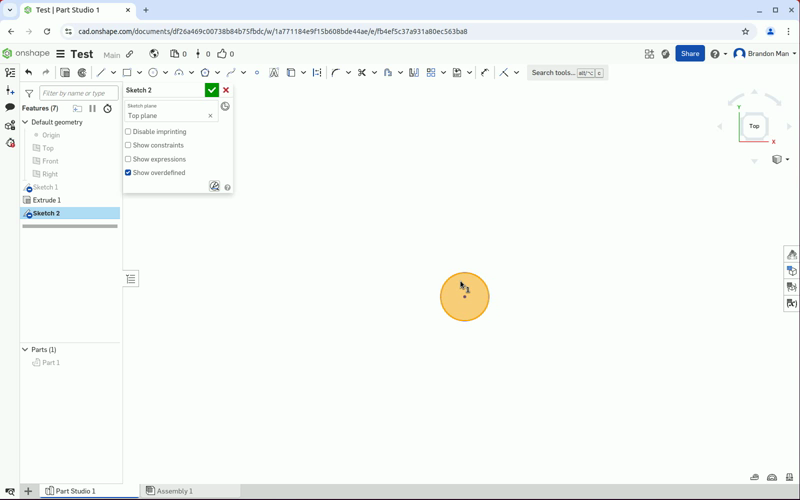
scroll(-6)
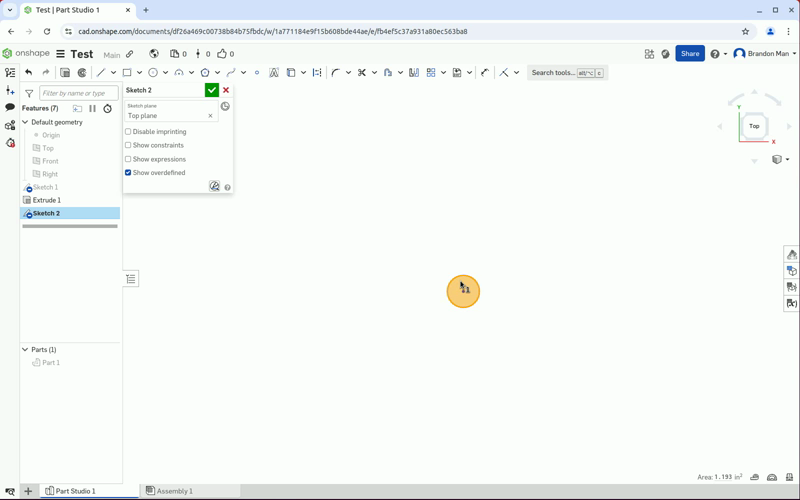
scroll(-6)
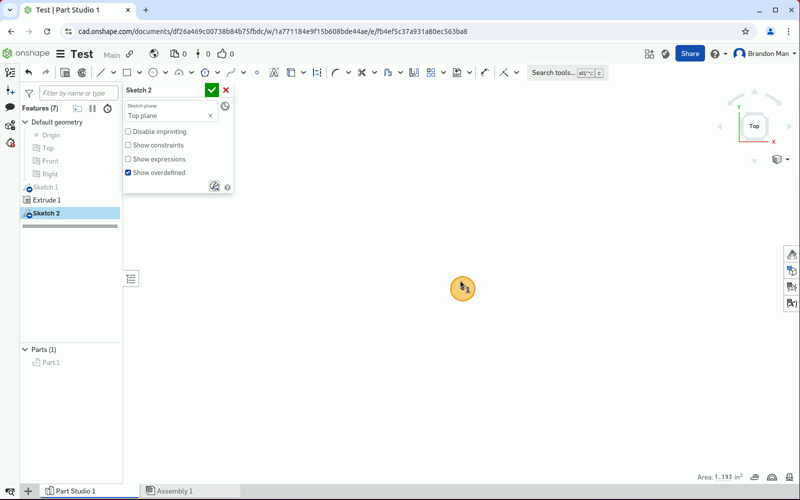
scroll(-6)
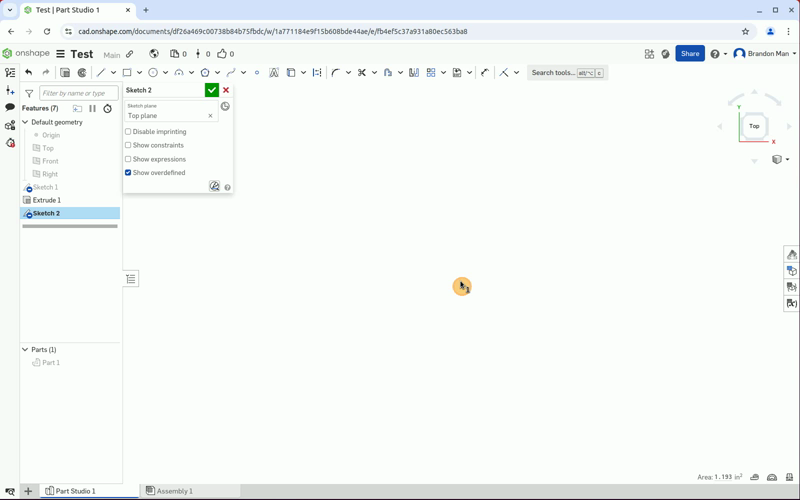
scroll(-6)
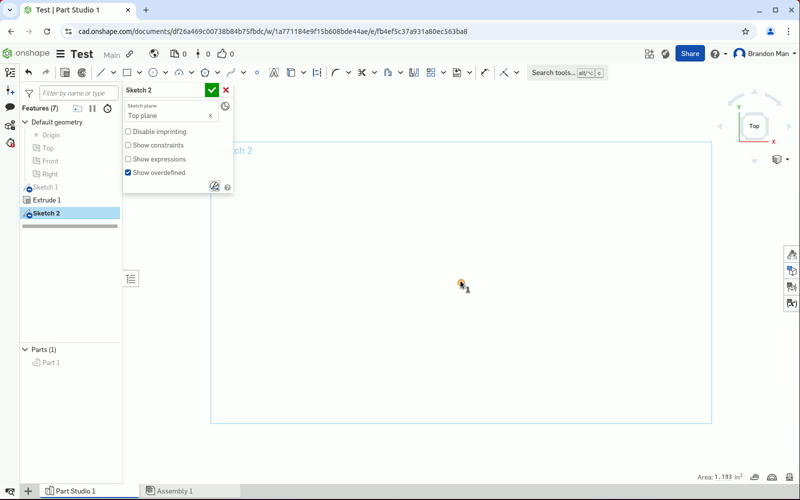
mouse_move(73, 352)
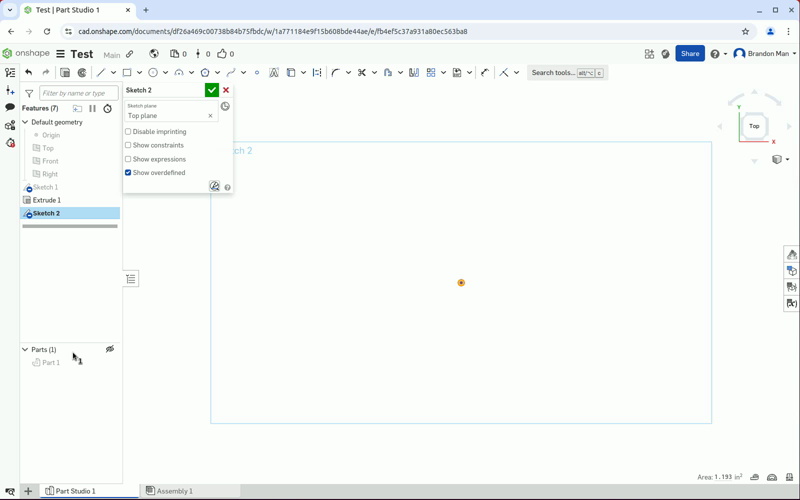
key(shift+y)
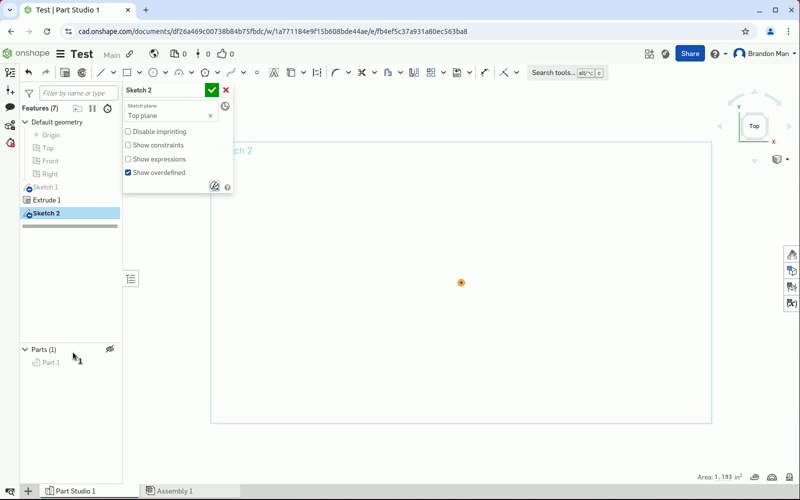
key(shift+e)
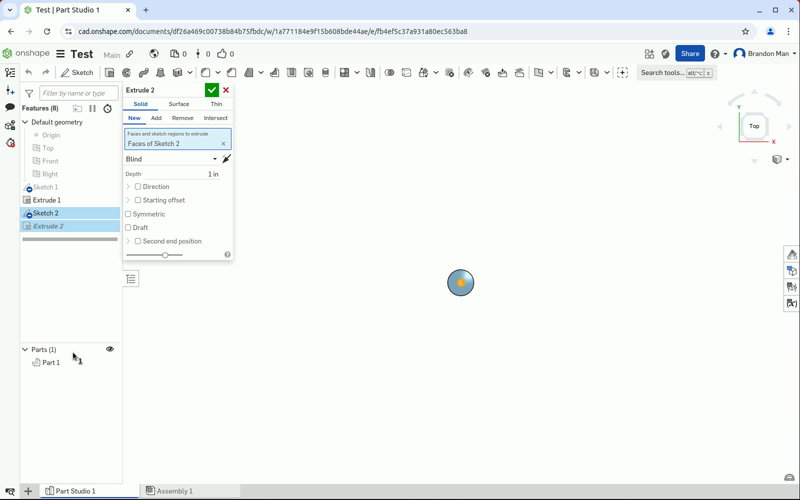
mouse_move(143, 106)
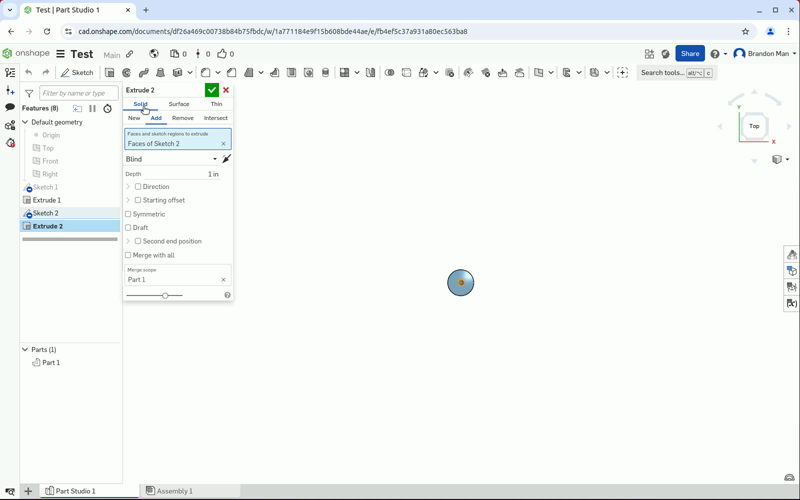
click(143, 106)
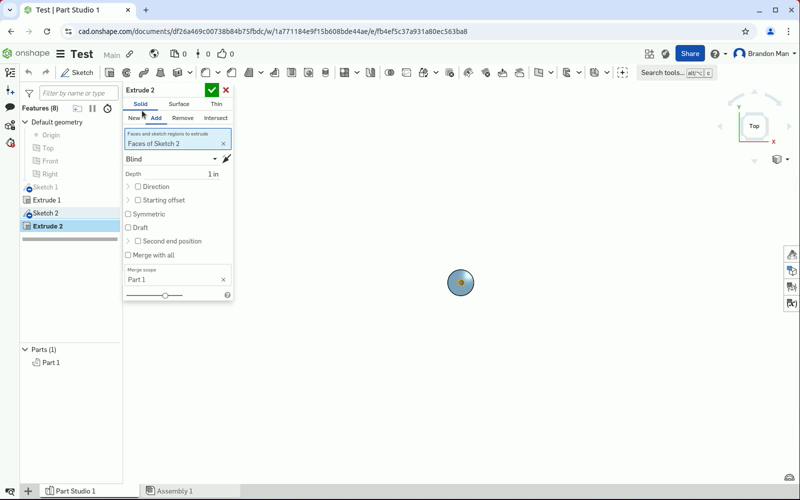
mouse_move(137, 120)
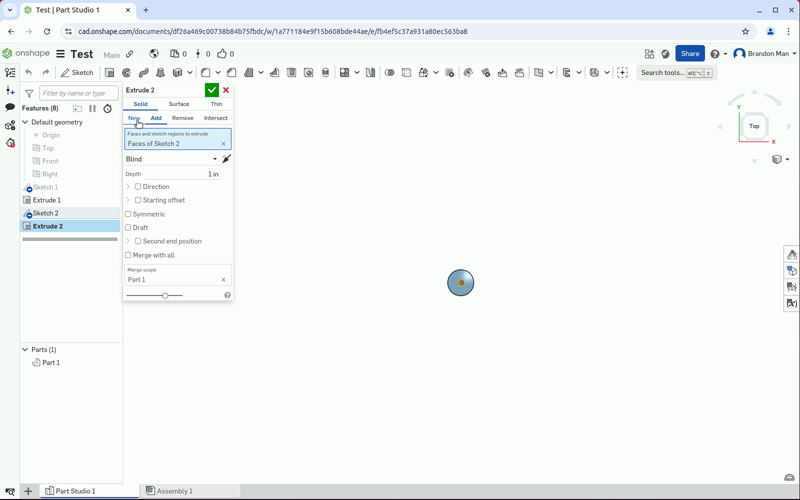
click(137, 120)
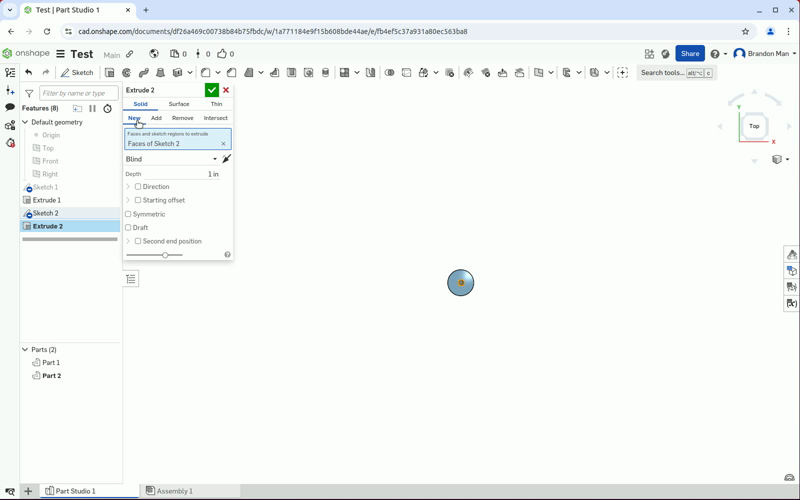
key(tab, 4)
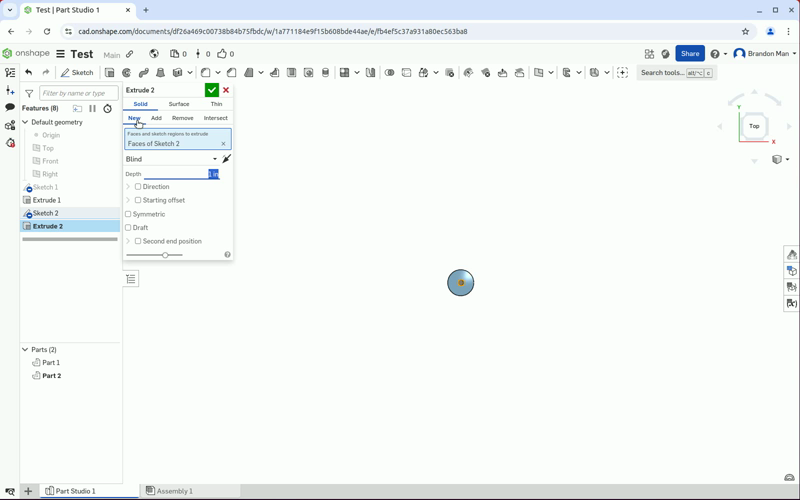
text(15.405)
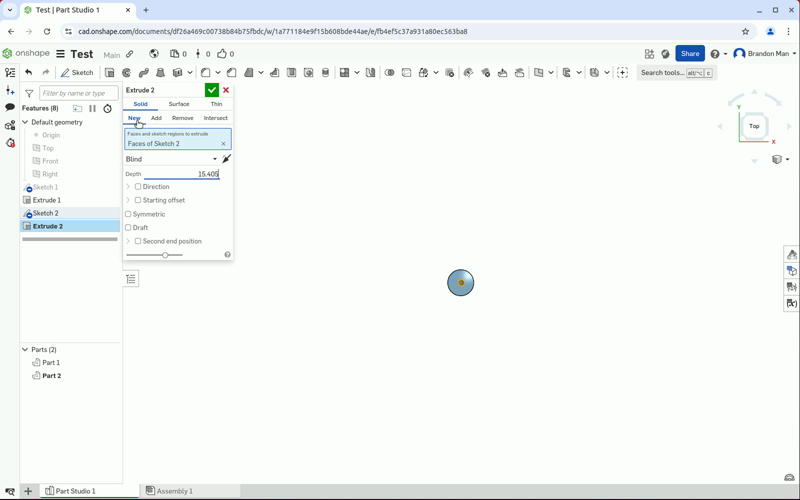
key(enter)
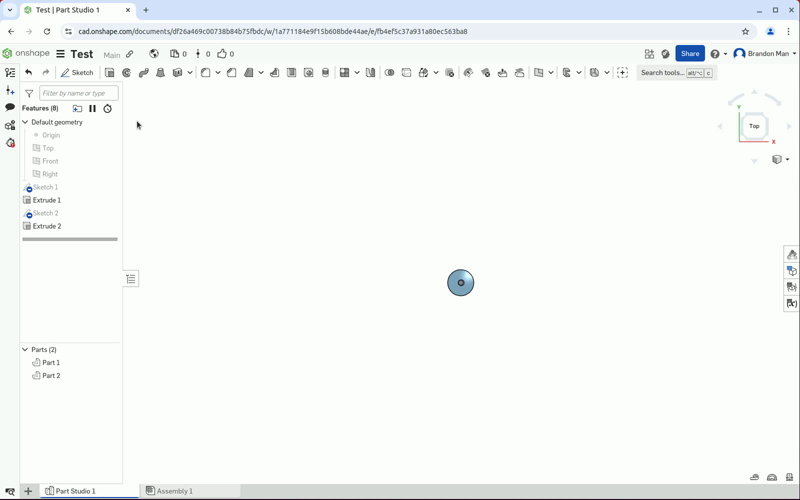
key(shift+h)
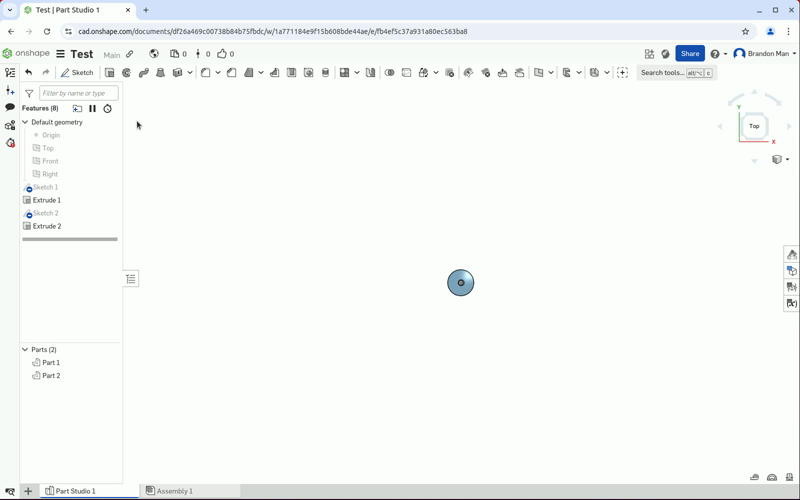
key(shift+h)
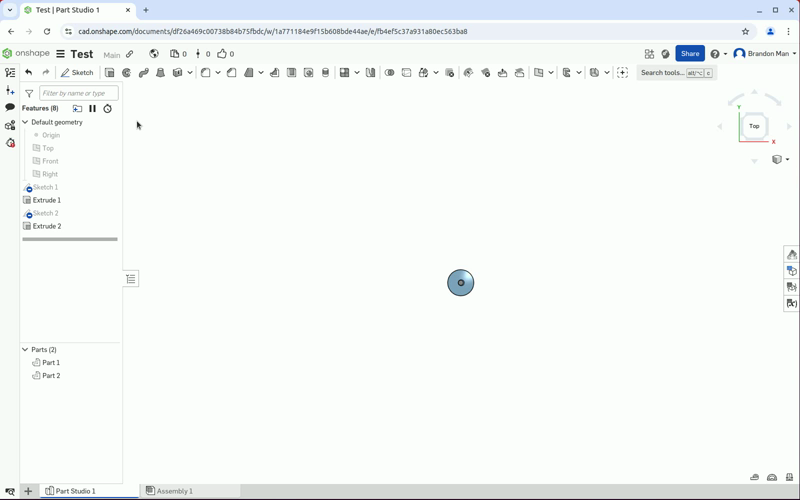
mouse_move(73, 189)
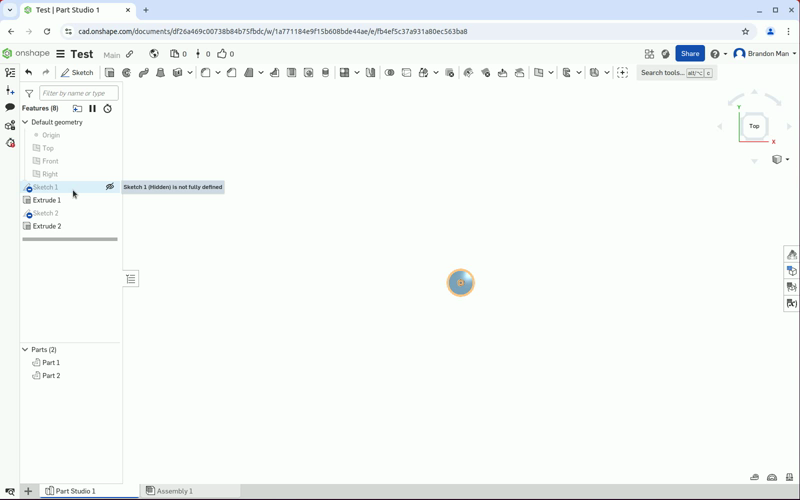
click(73, 189)
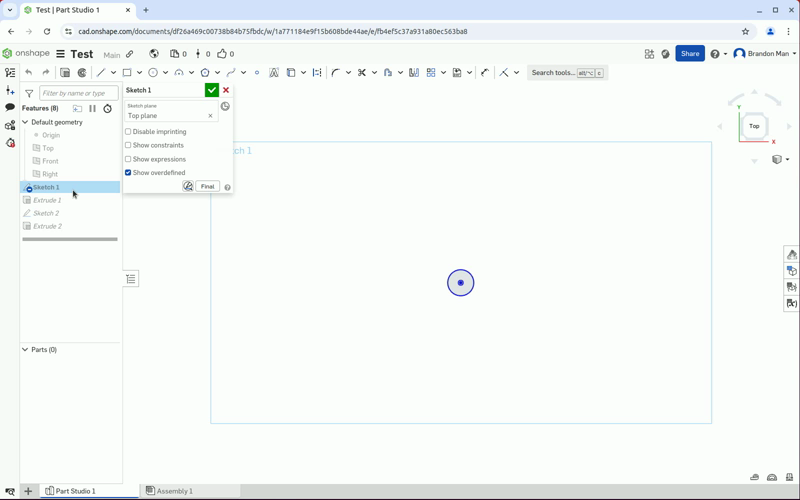
mouse_move(229, 92)
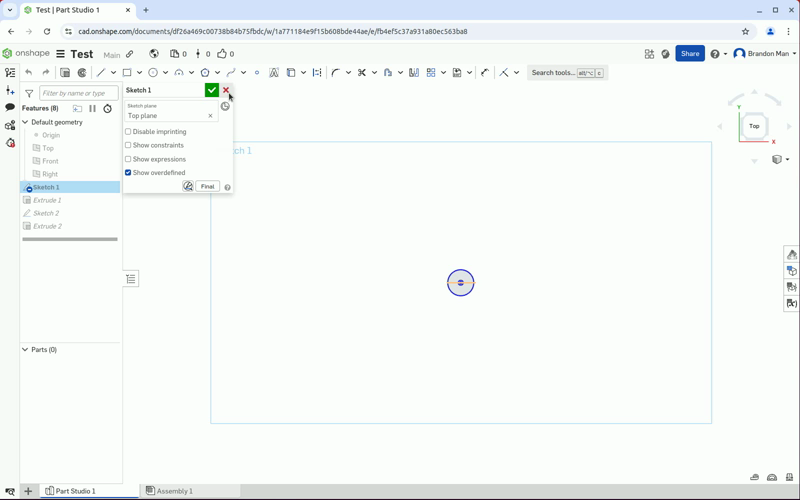
click(229, 92)
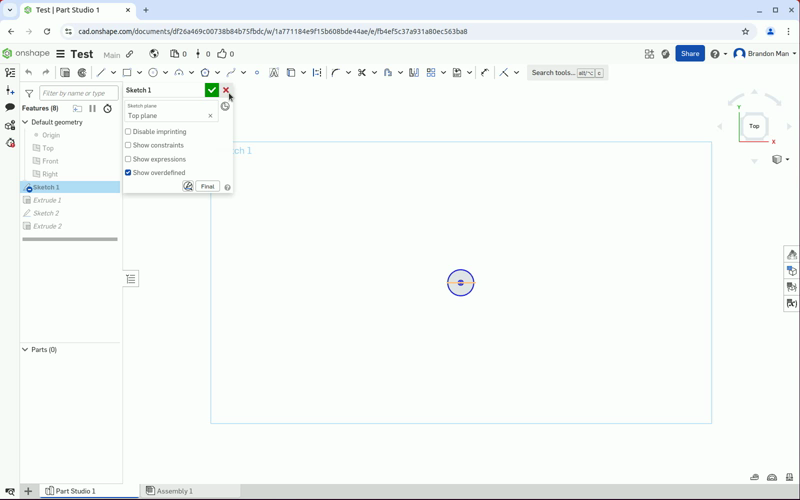
key(shift+s)
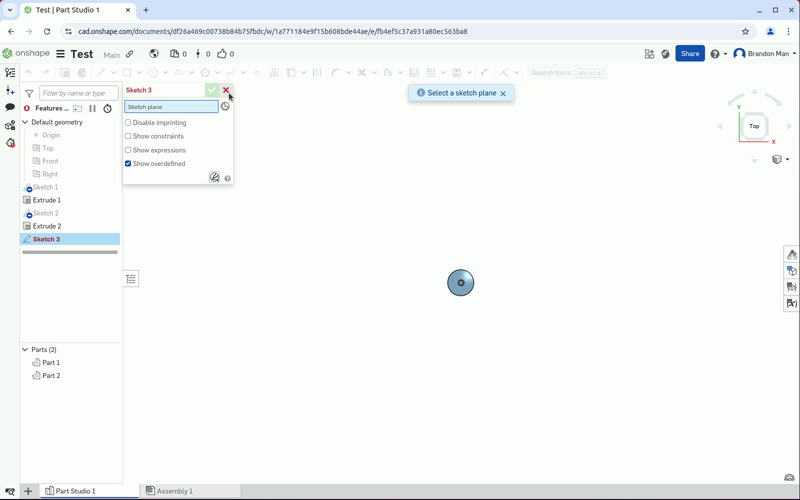
mouse_move(73, 150)
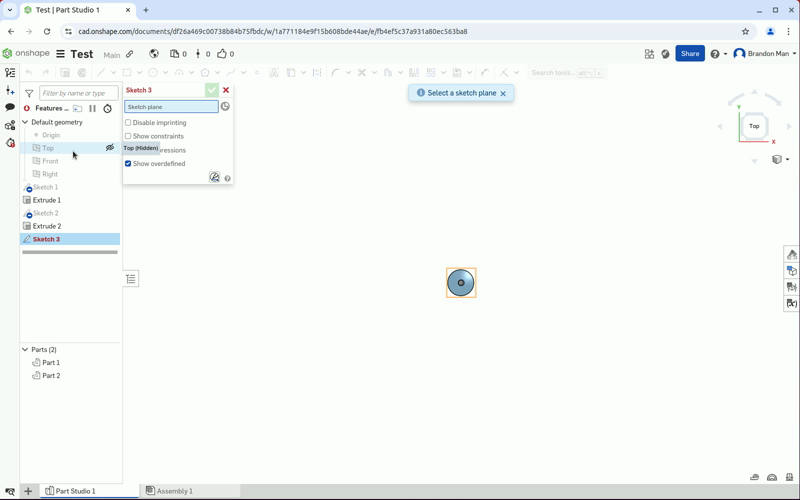
click(73, 150)
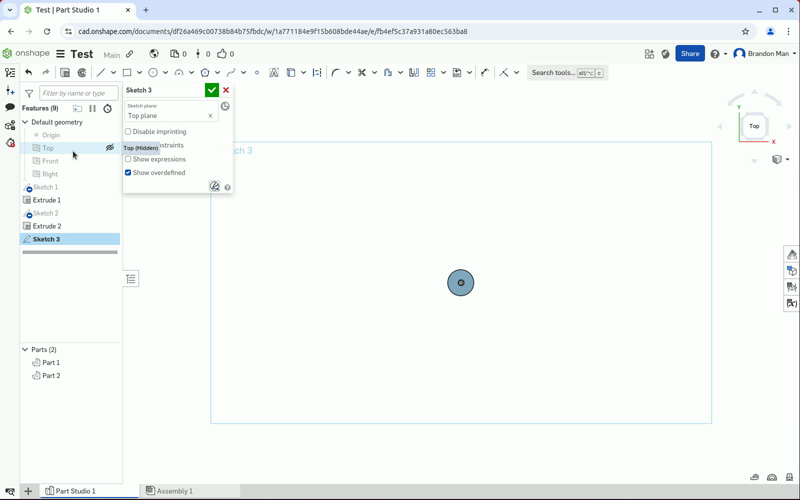
mouse_move(73, 352)
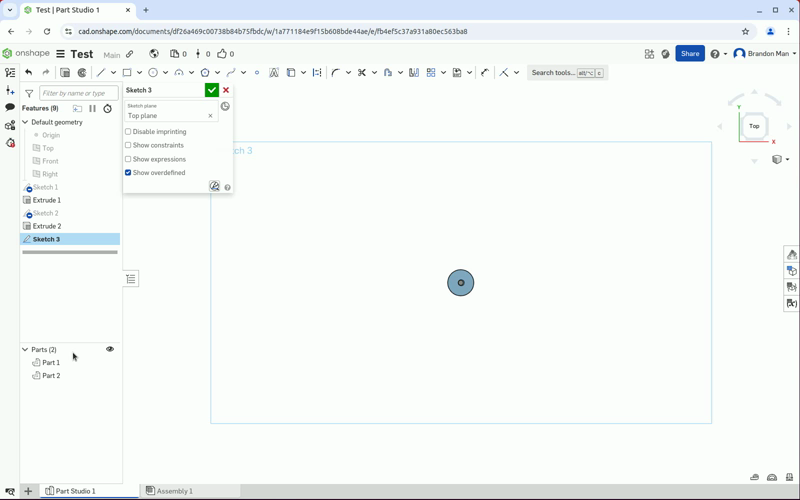
key(y)
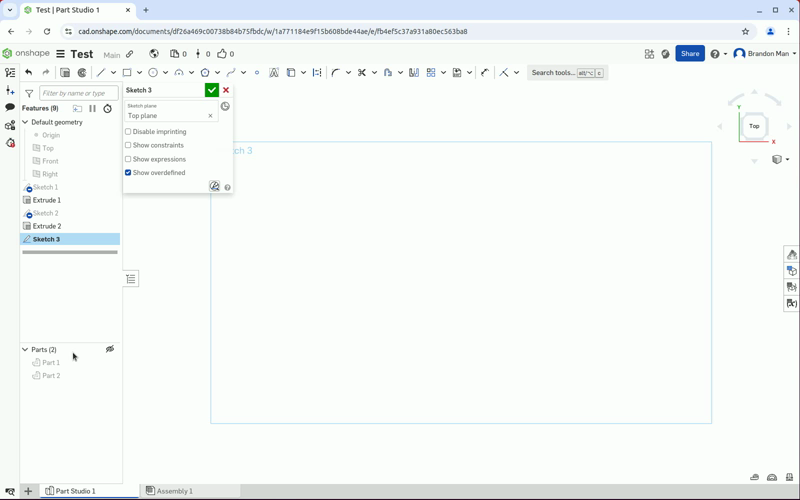
key(c)
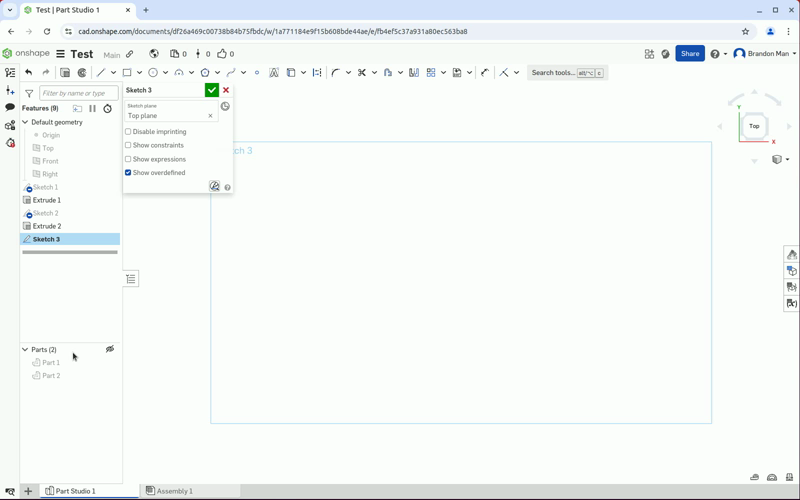
key_down(shift)
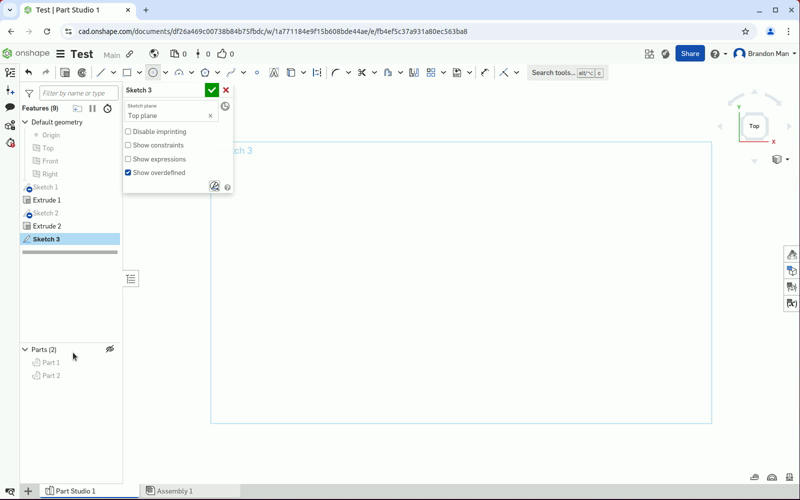
mouse_move(461, 282)
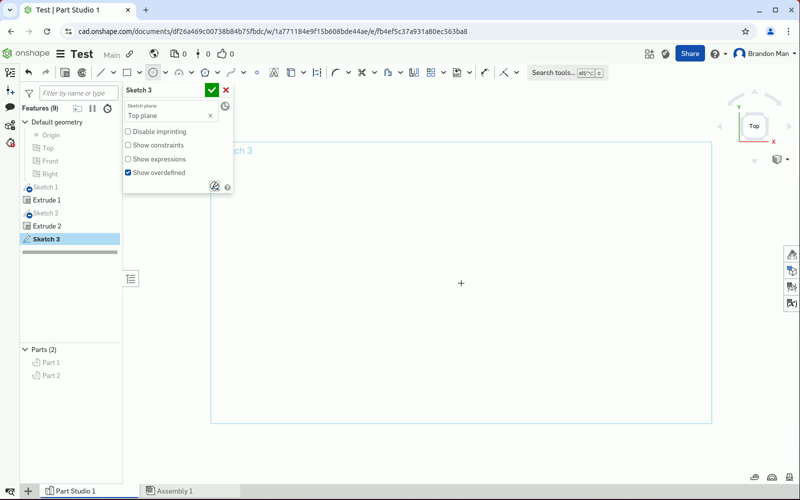
click(461, 282)
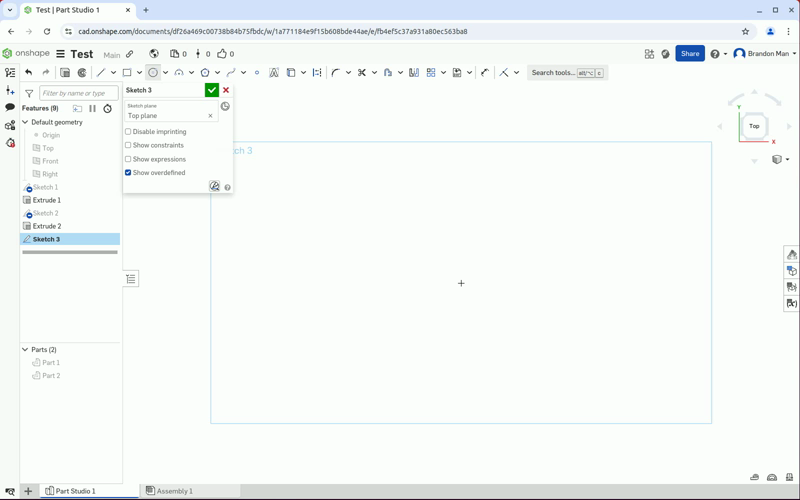
key_up(shift)
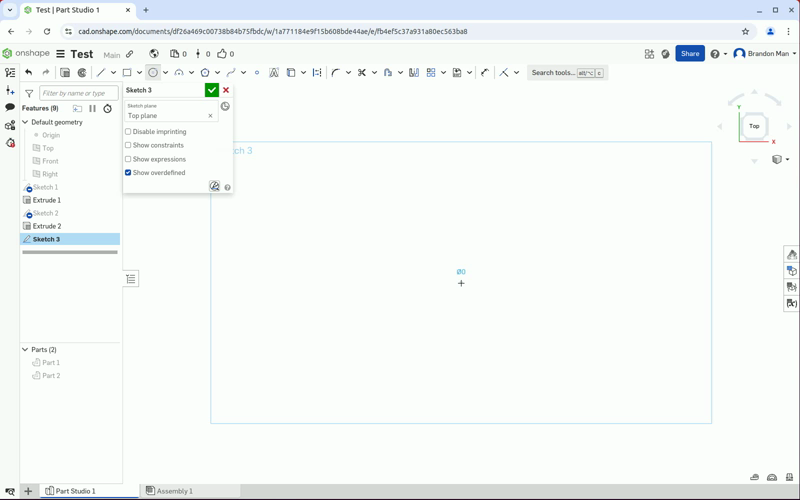
mouse_move(464, 282)
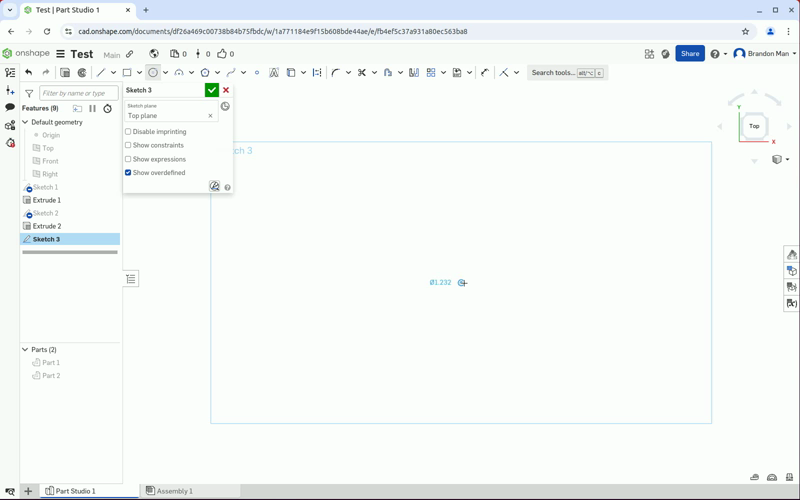
click(464, 282)
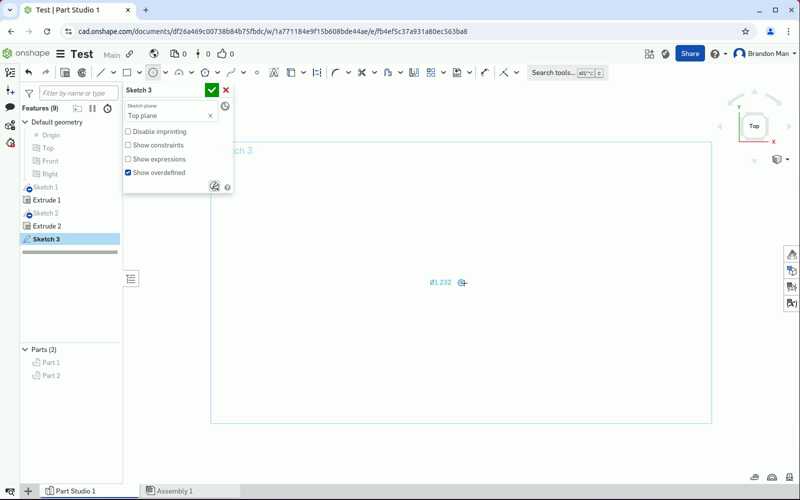
key(esc)
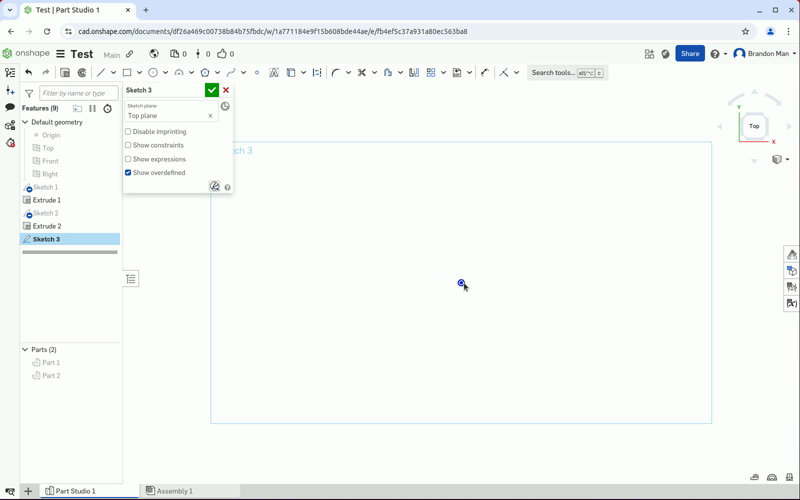
mouse_move(462, 282)
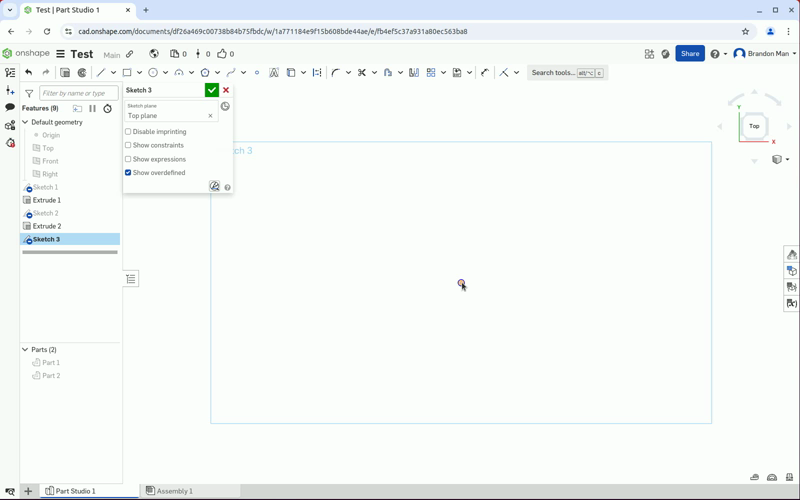
scroll(6)
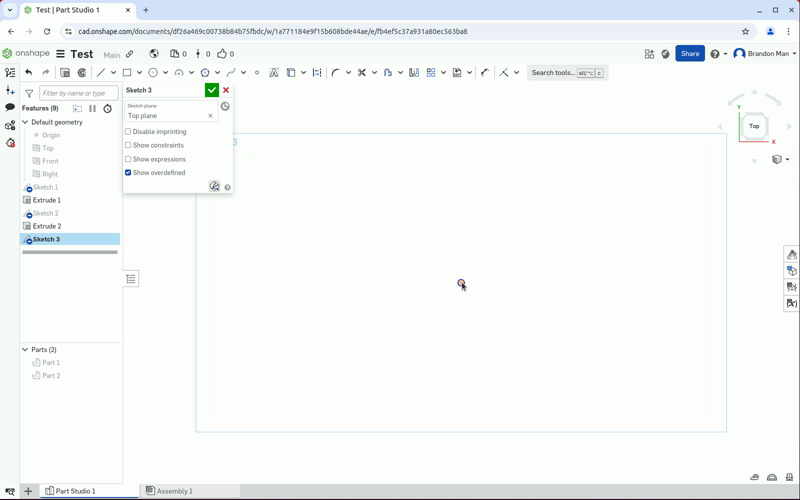
scroll(6)
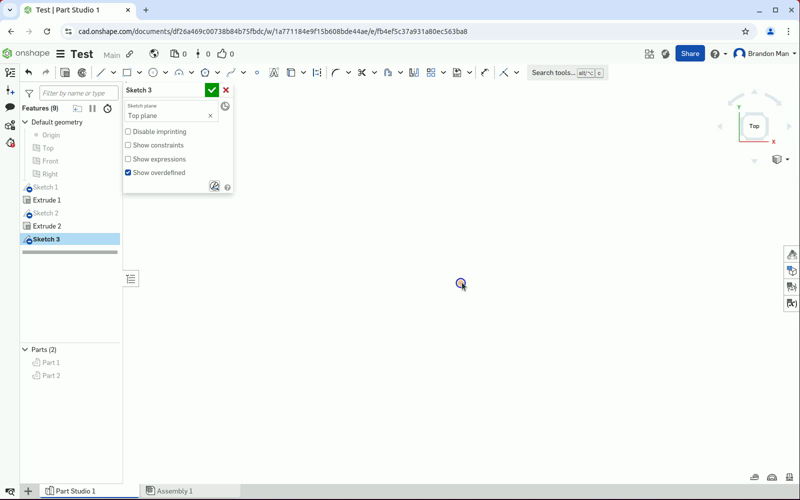
scroll(6)
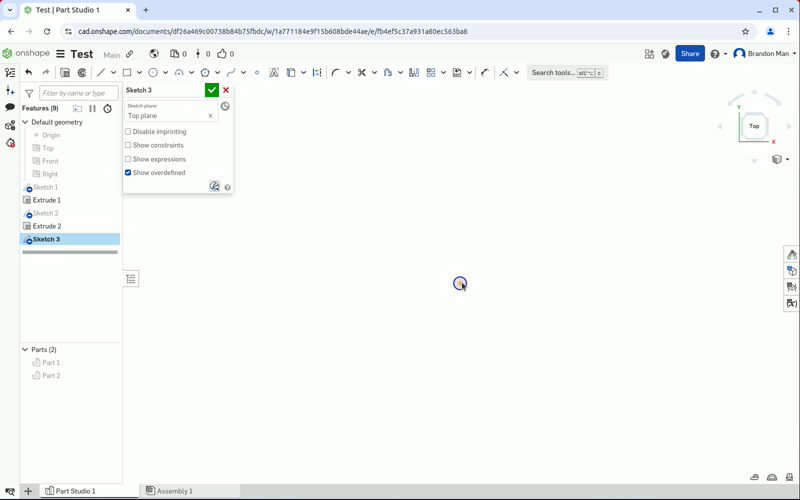
scroll(6)
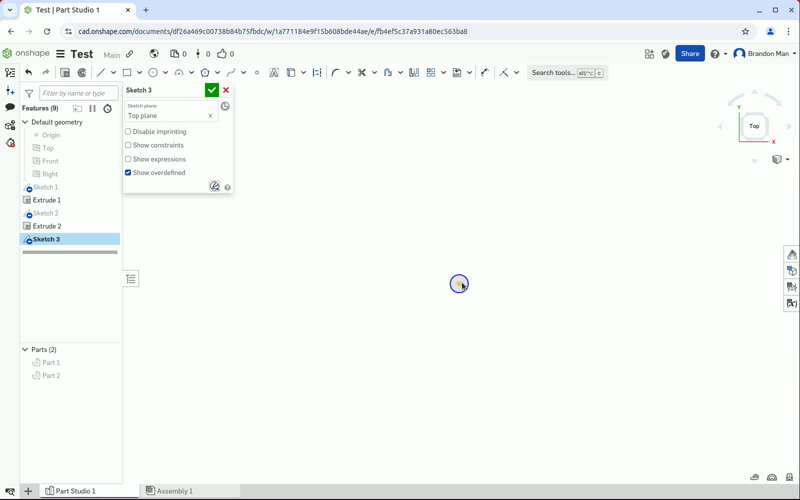
scroll(6)
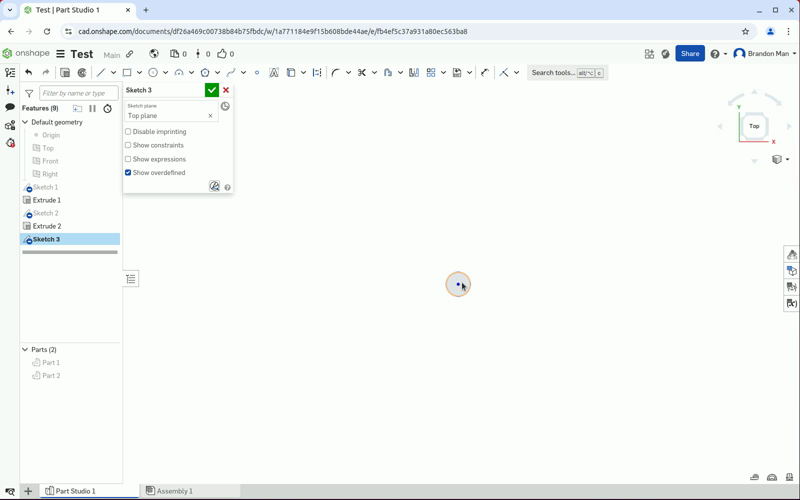
scroll(6)
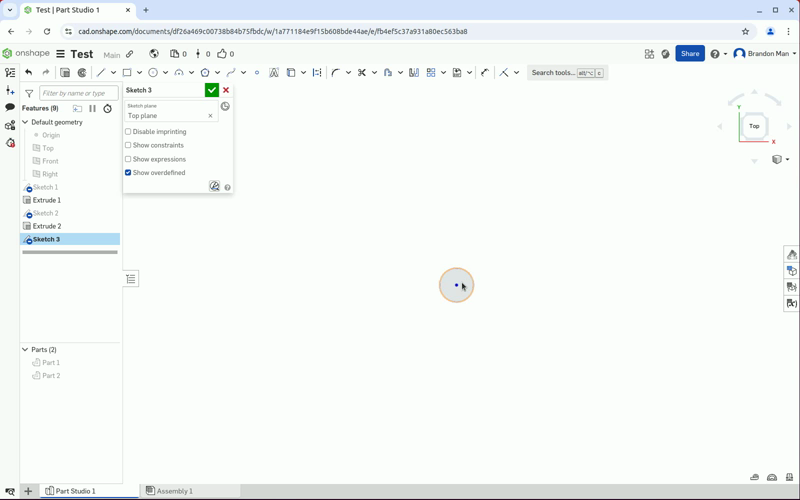
scroll(6)
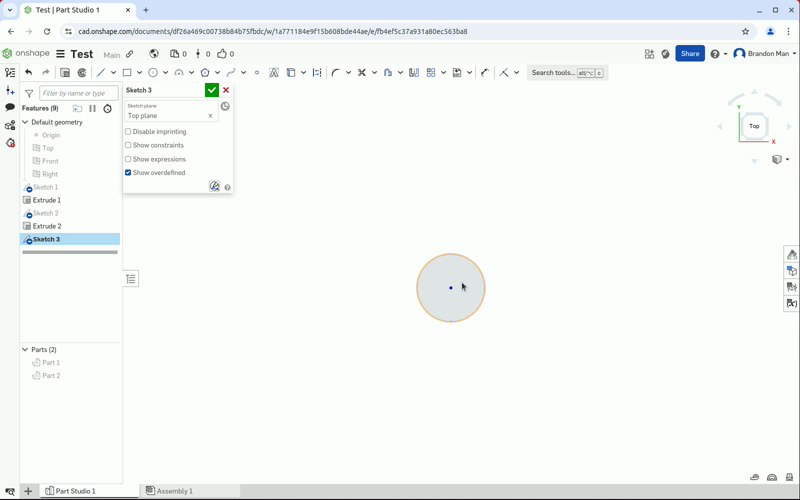
click(462, 282)
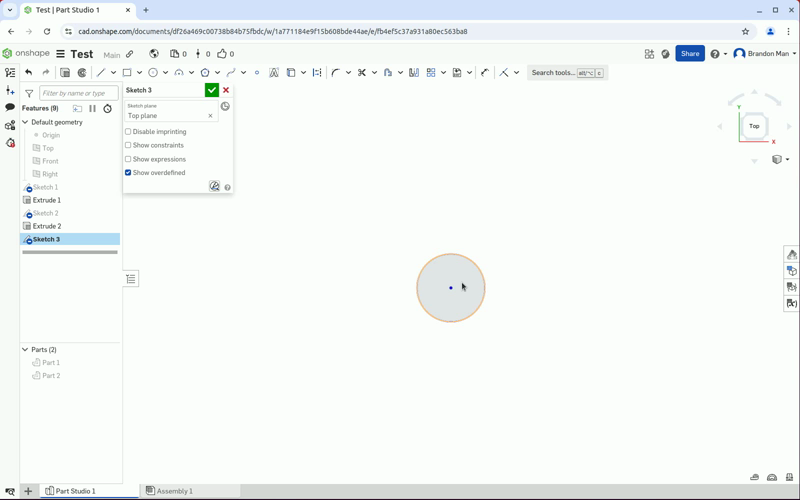
scroll(-6)
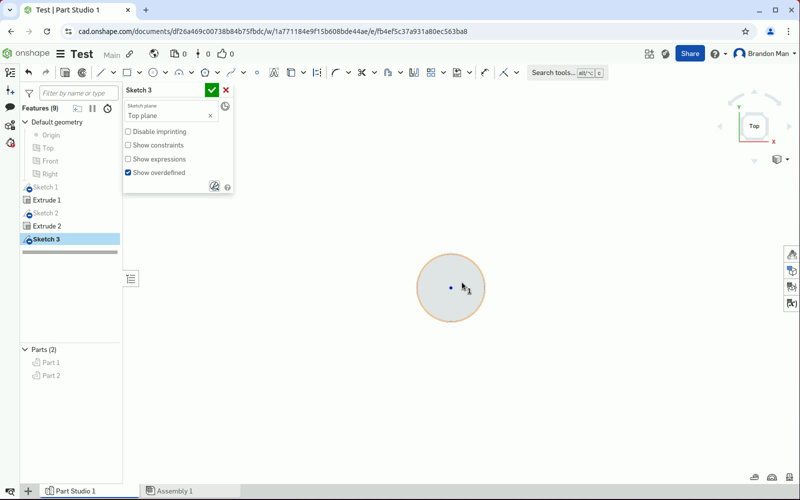
scroll(-6)
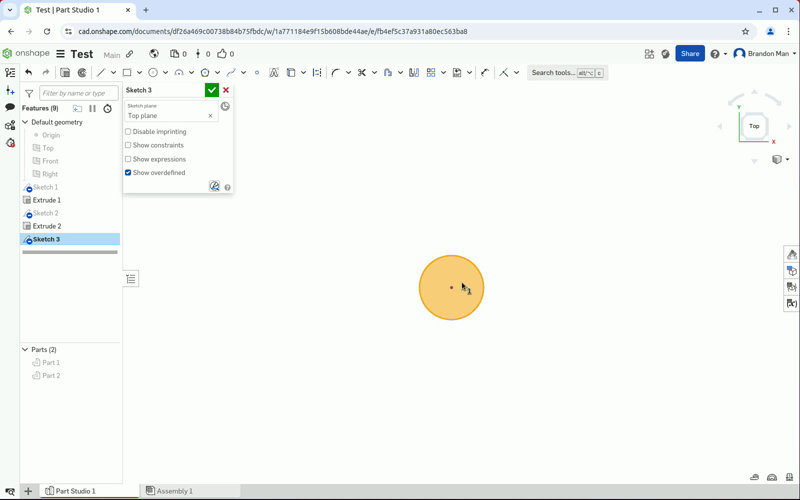
scroll(-6)
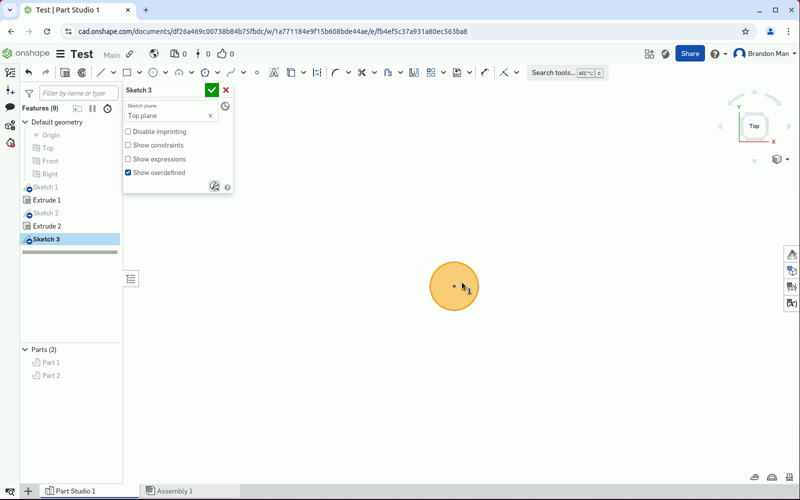
scroll(-6)
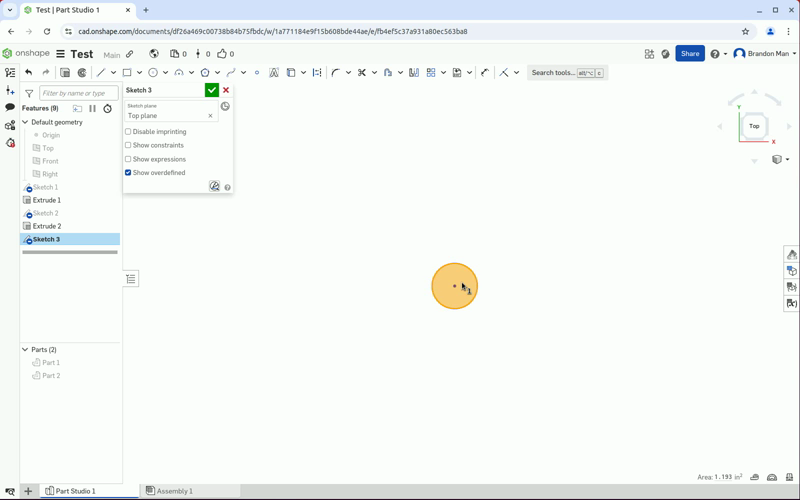
scroll(-6)
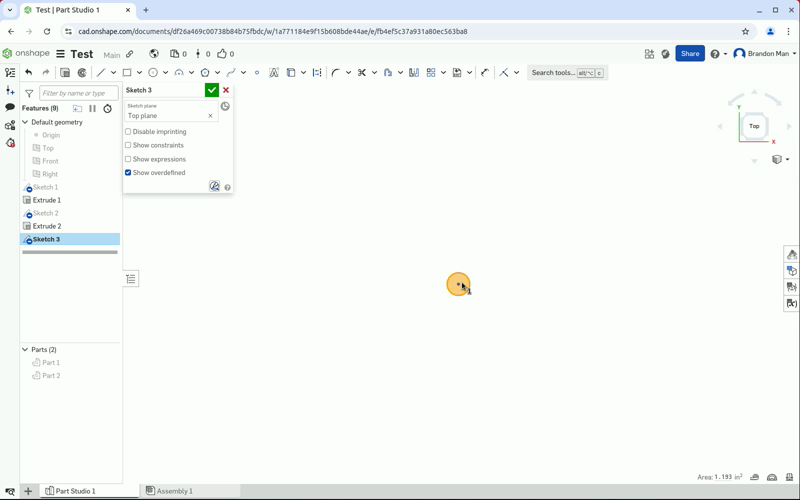
scroll(-6)
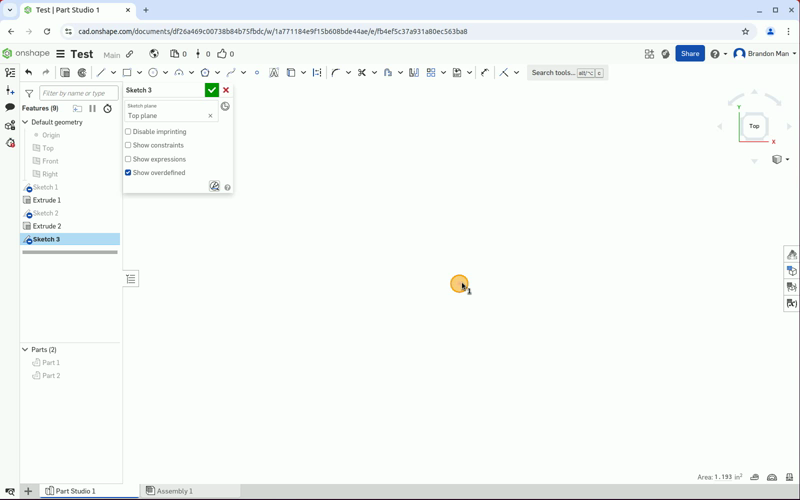
scroll(-6)
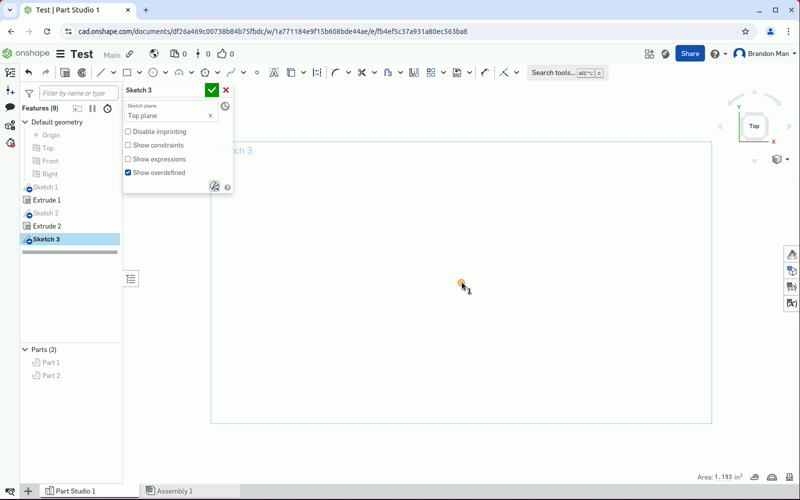
mouse_move(73, 352)
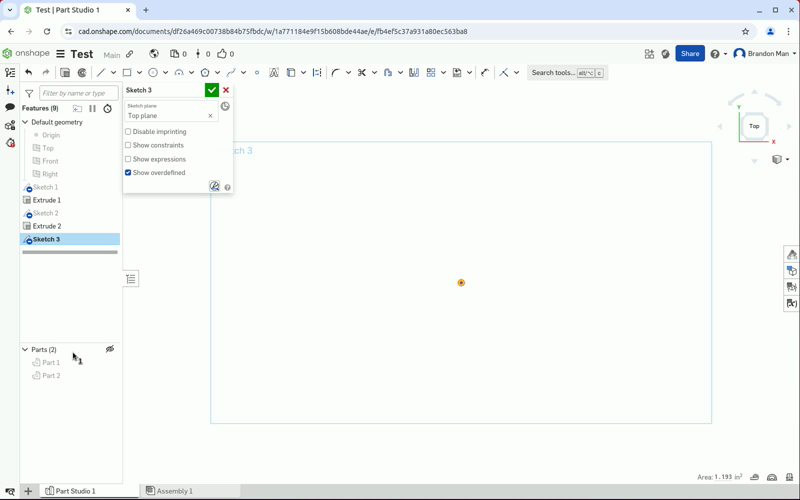
key(shift+y)
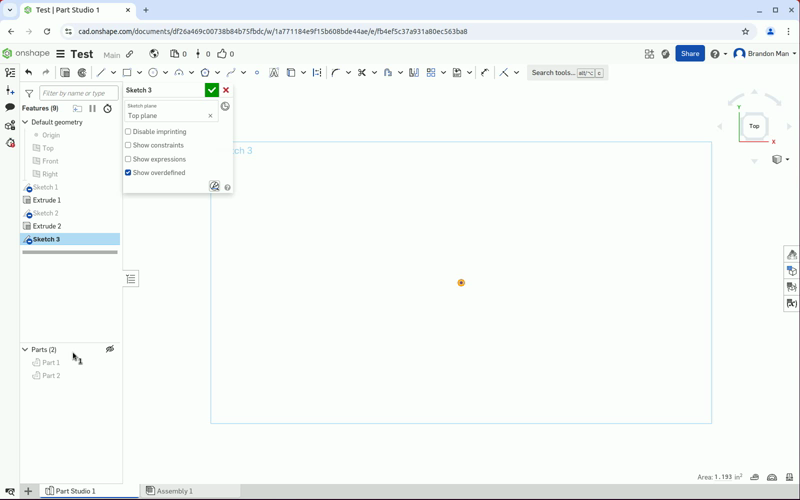
key(shift+e)
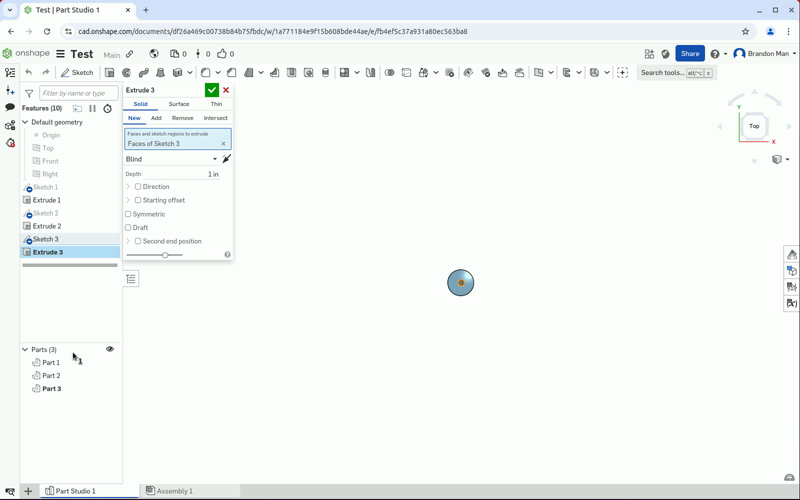
mouse_move(143, 106)
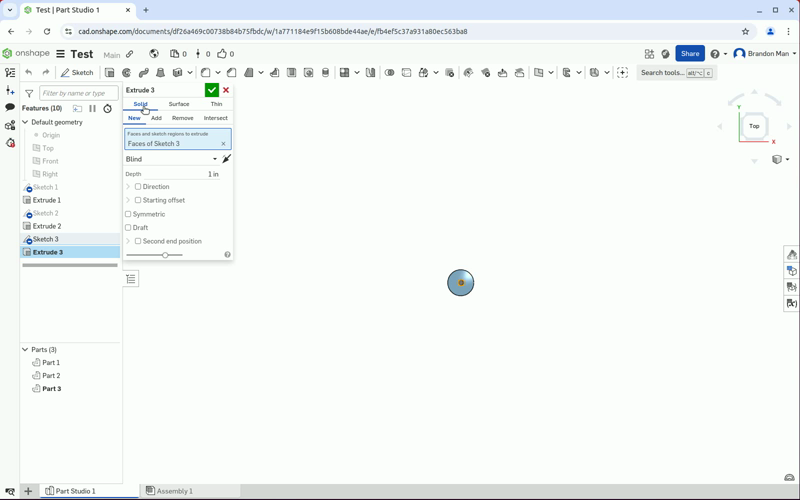
click(143, 106)
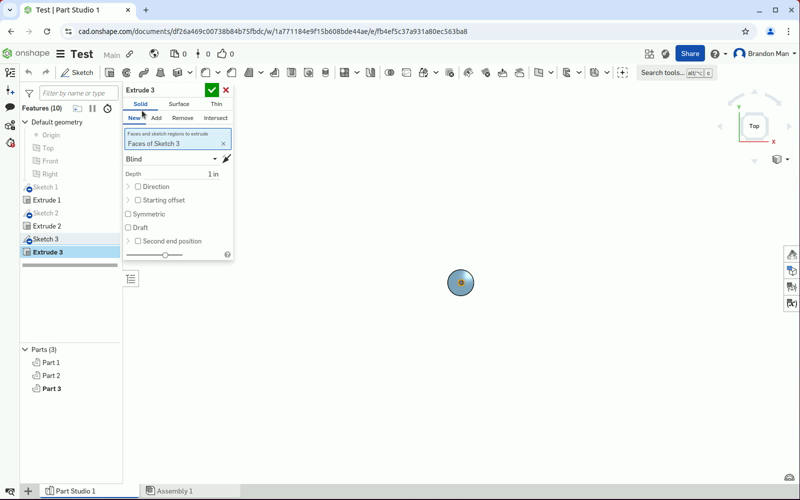
mouse_move(137, 120)
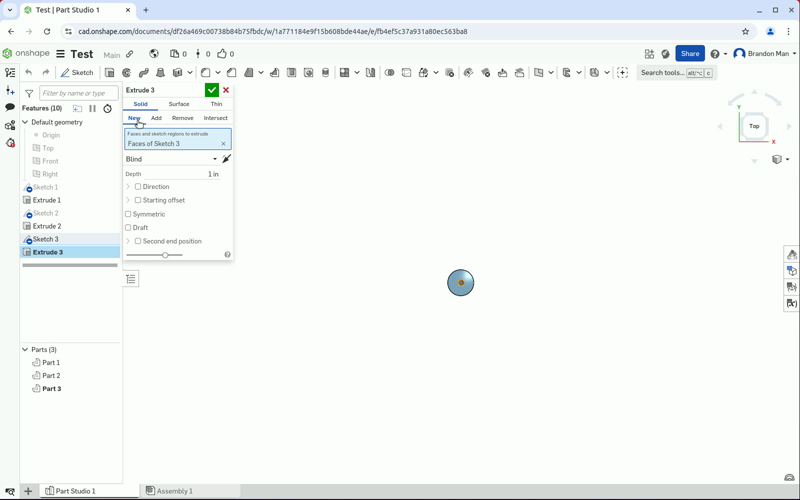
click(137, 120)
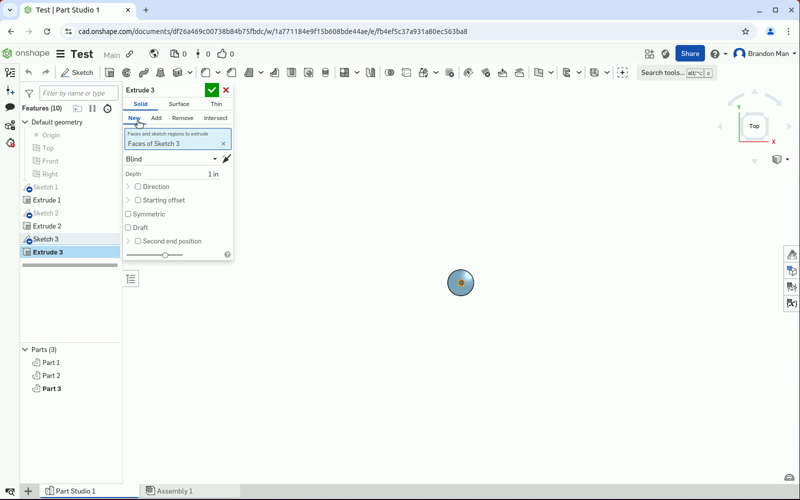
key(tab, 4)
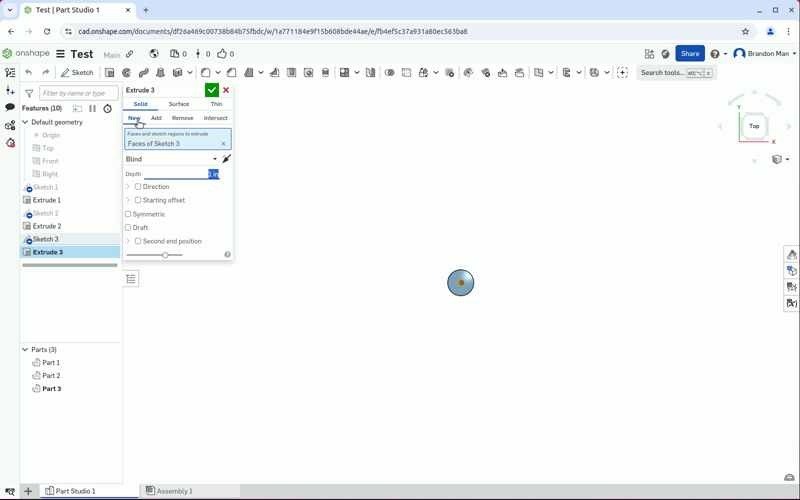
text(23.108)
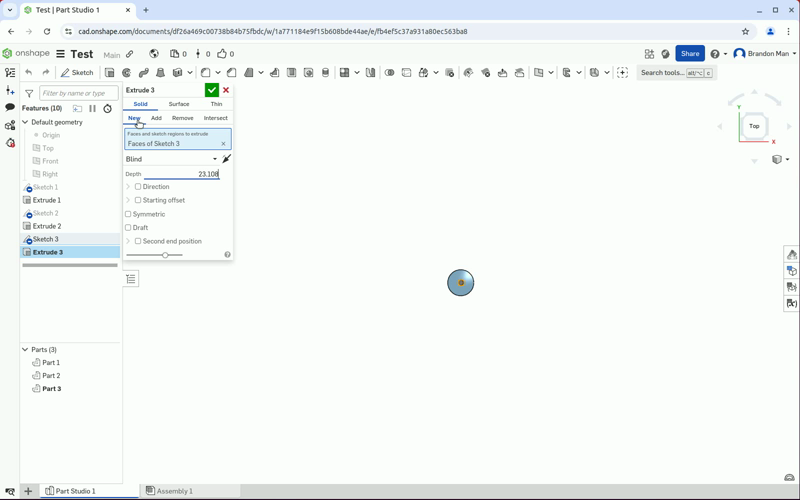
key(enter)
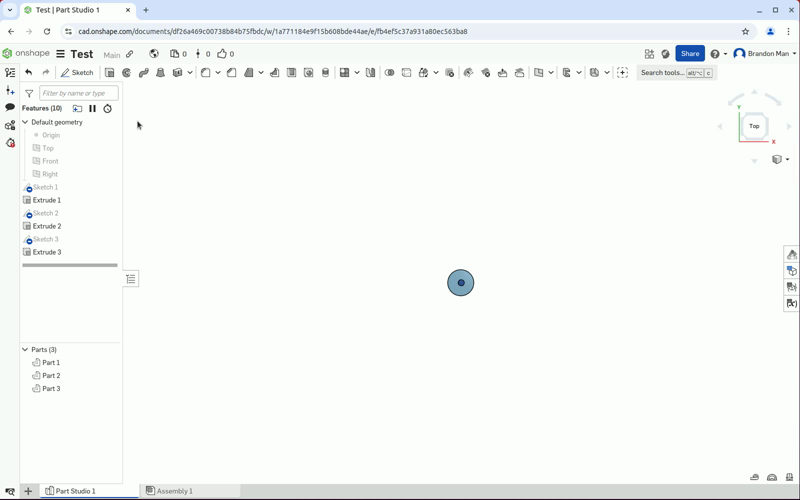
key(shift+h)
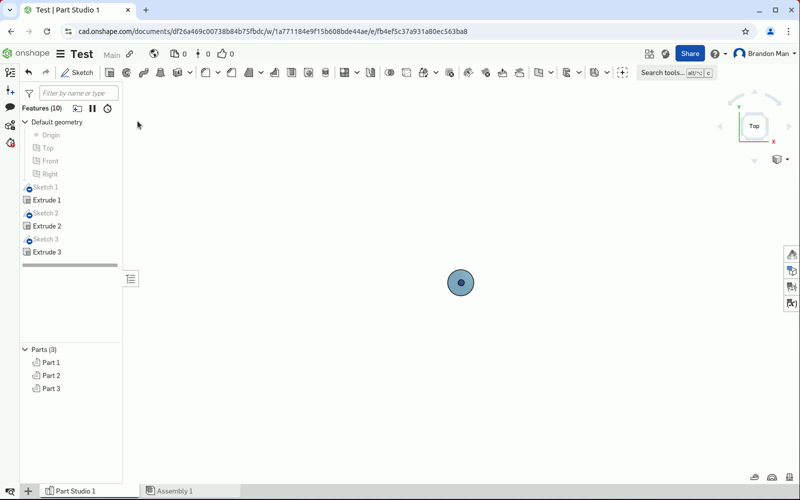
key(shift+h)
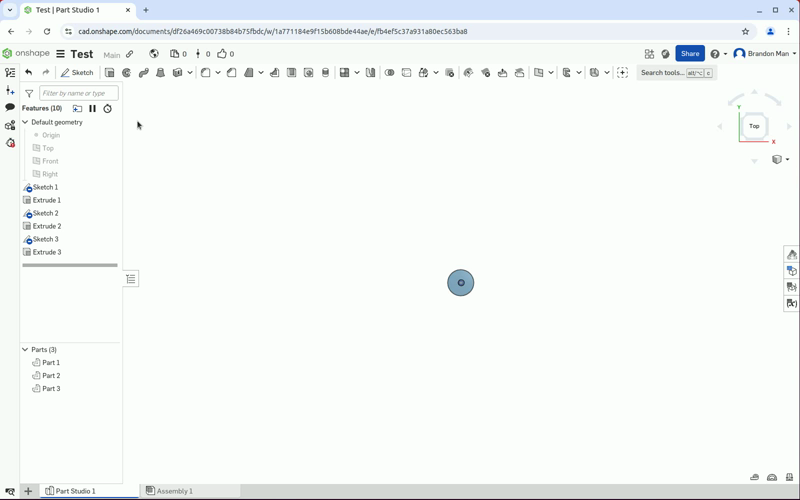
key(shift+7)
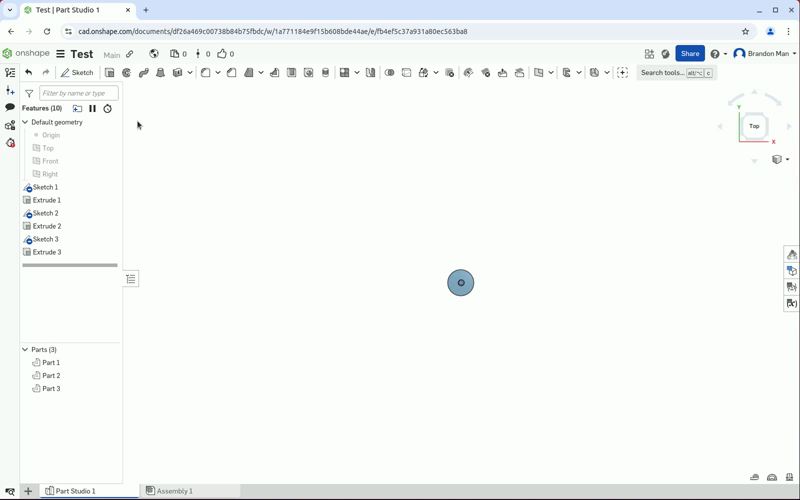
key(up, 3)
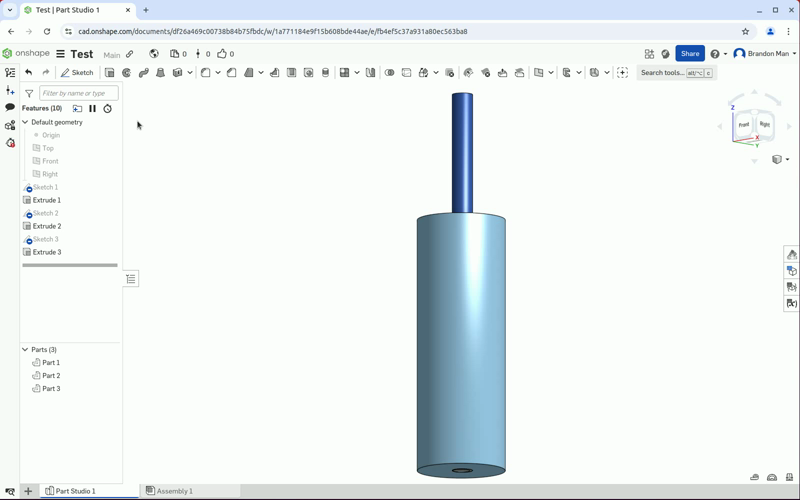
key(left, 3)
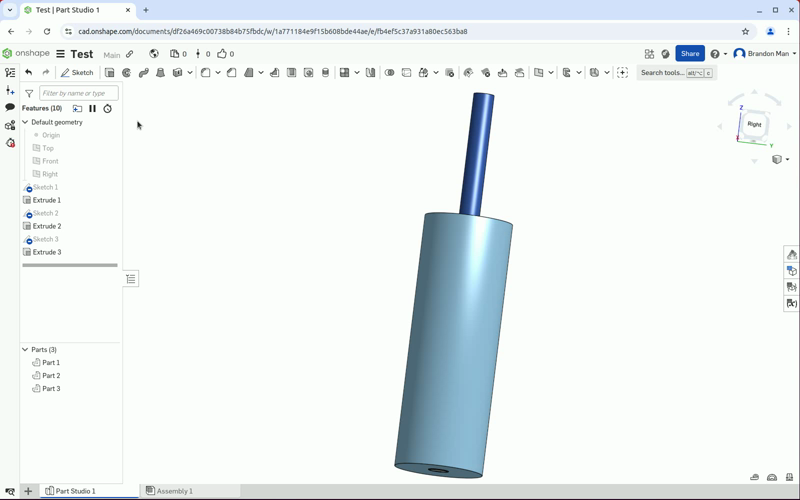
key(right, 3)
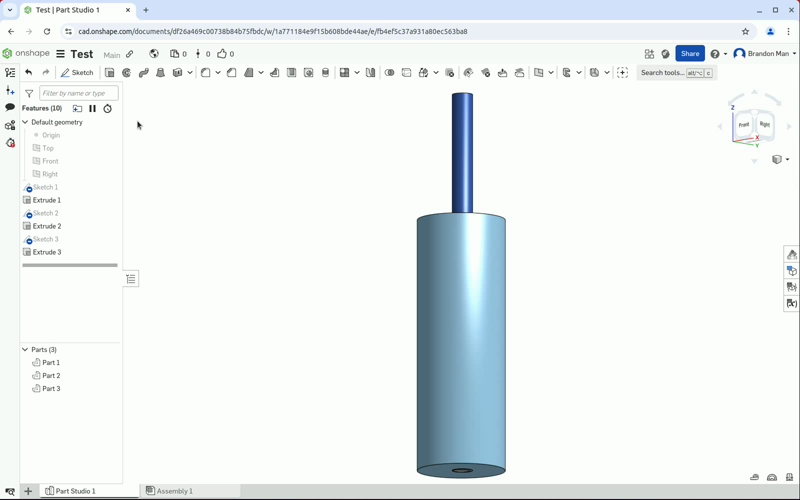
key(down, 3)
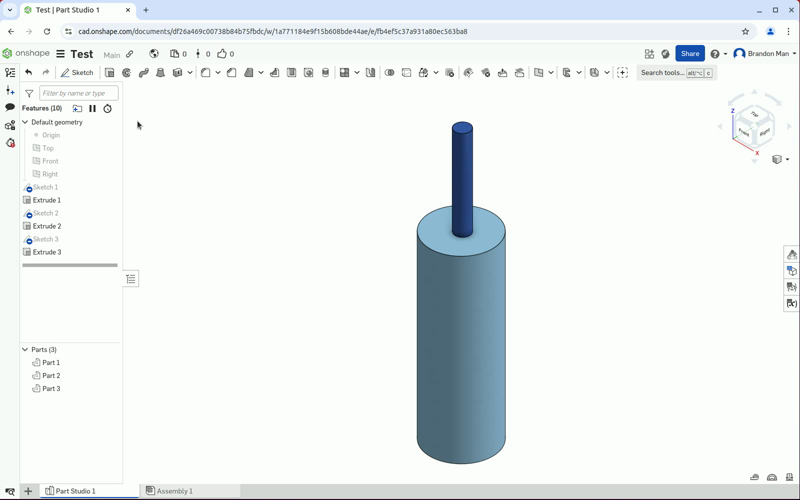
mouse_move(73, 189)
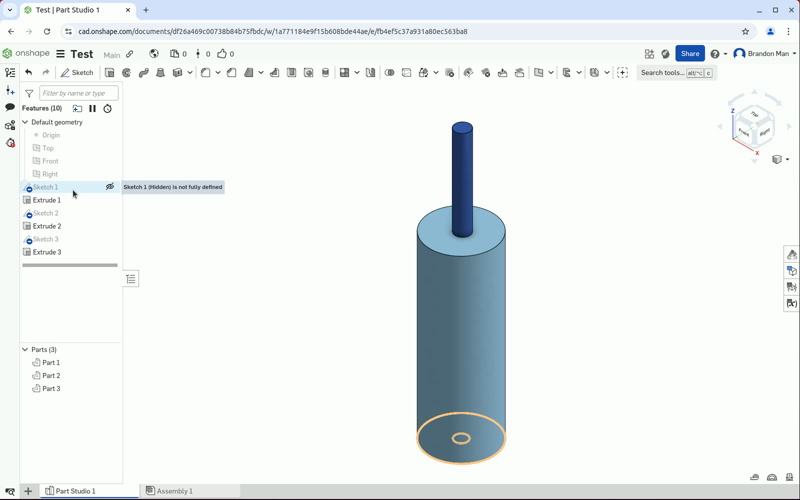
click(73, 189)